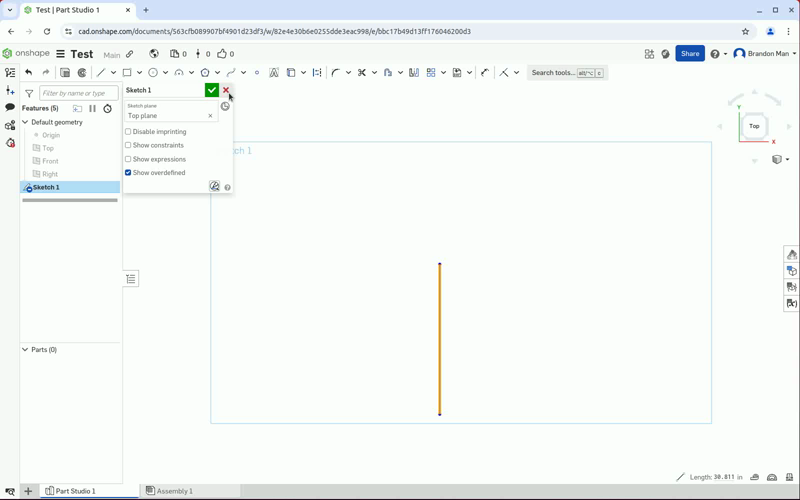
key(shift+h)
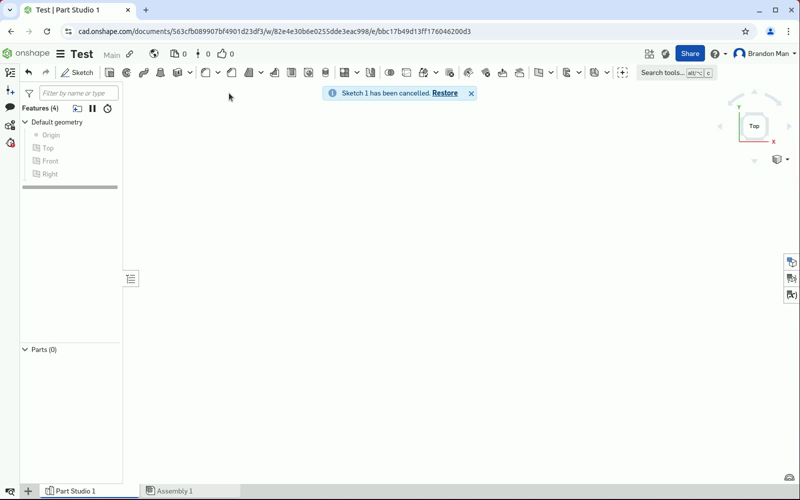
mouse_move(73, 352)
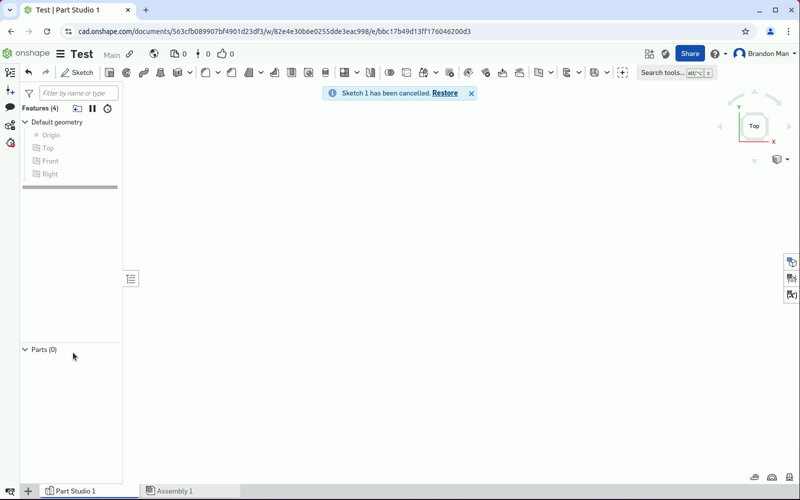
key(y)
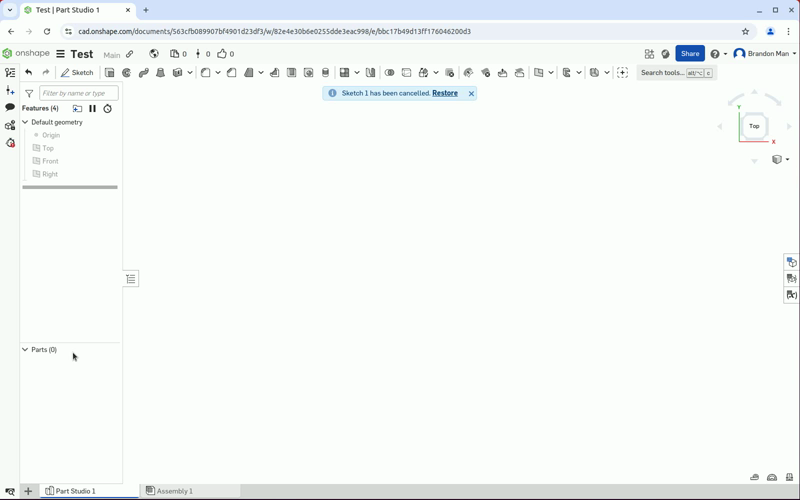
key(shift+p)
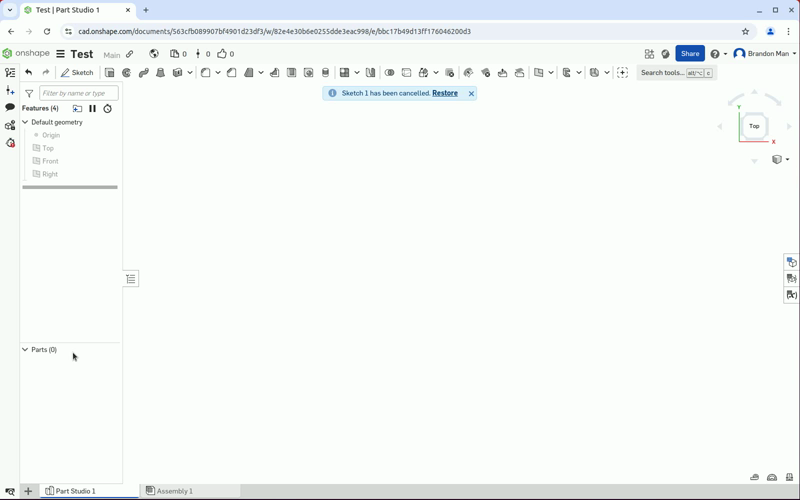
key(space)
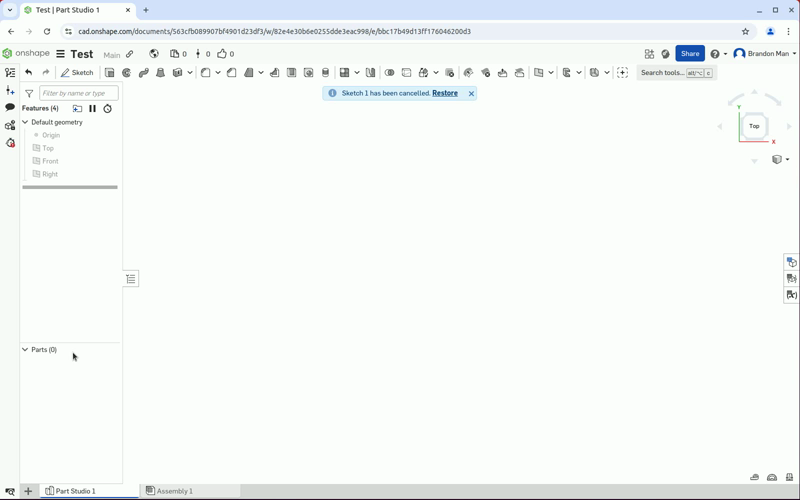
key_down(shift)
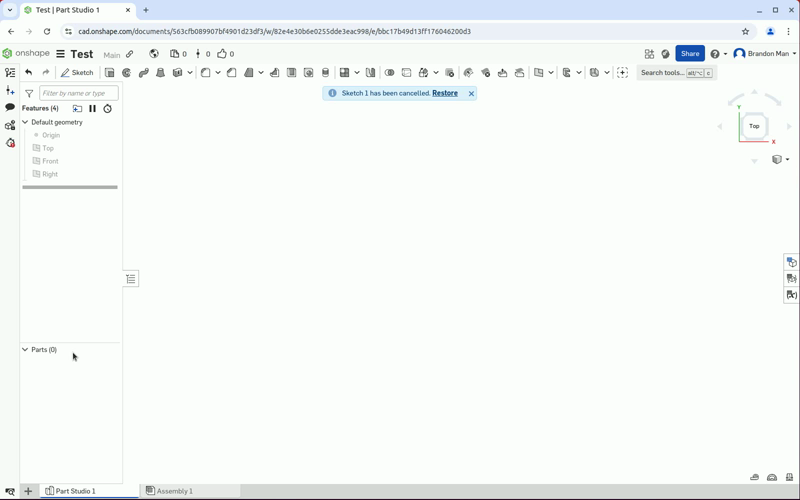
key(up)
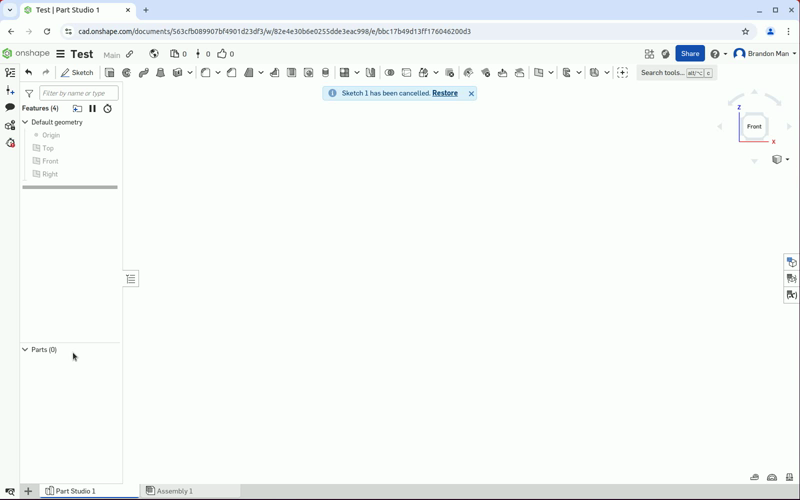
key_up(shift)
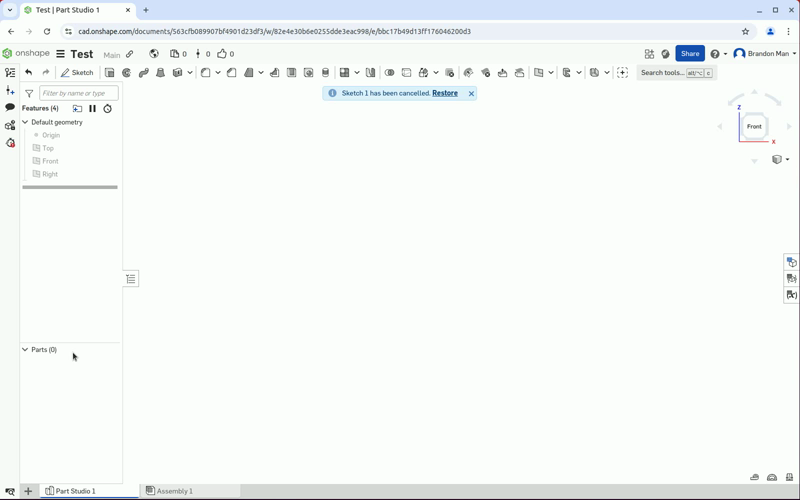
key(space)
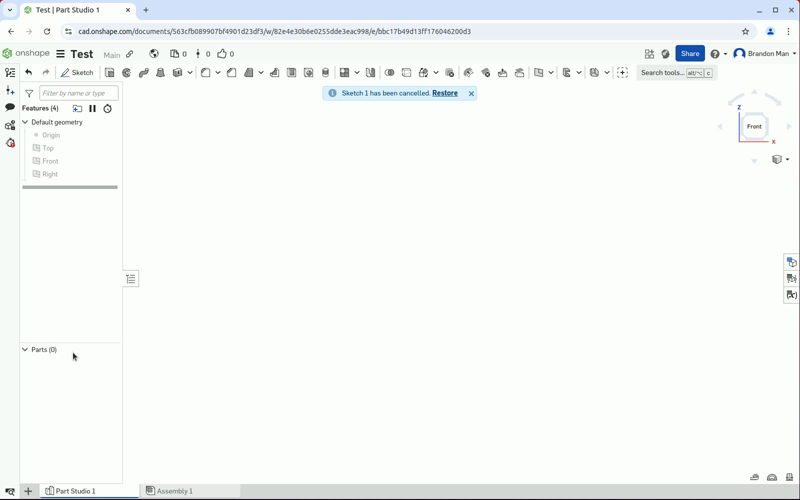
key_down(shift)
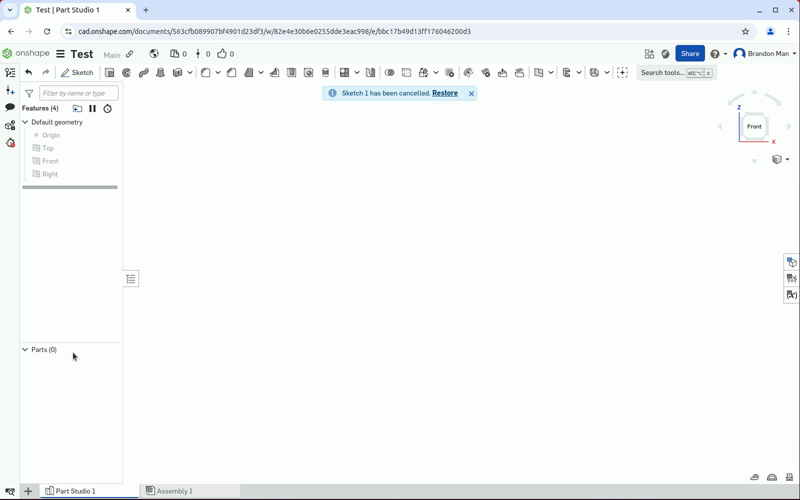
key(left)
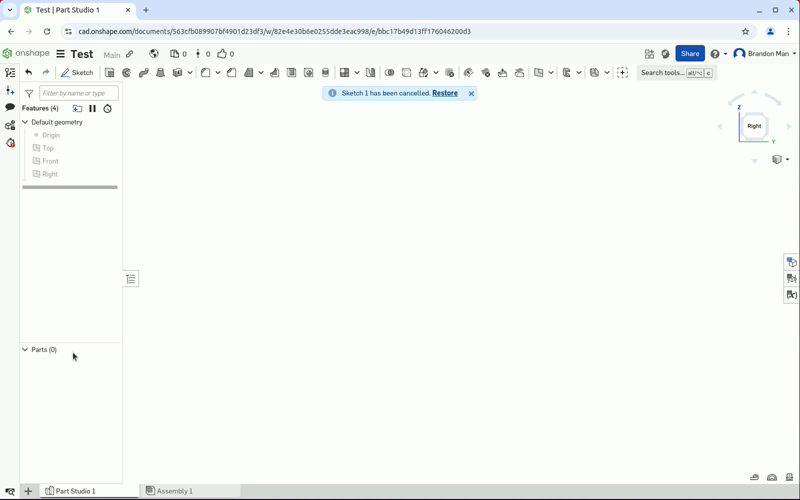
key_up(shift)
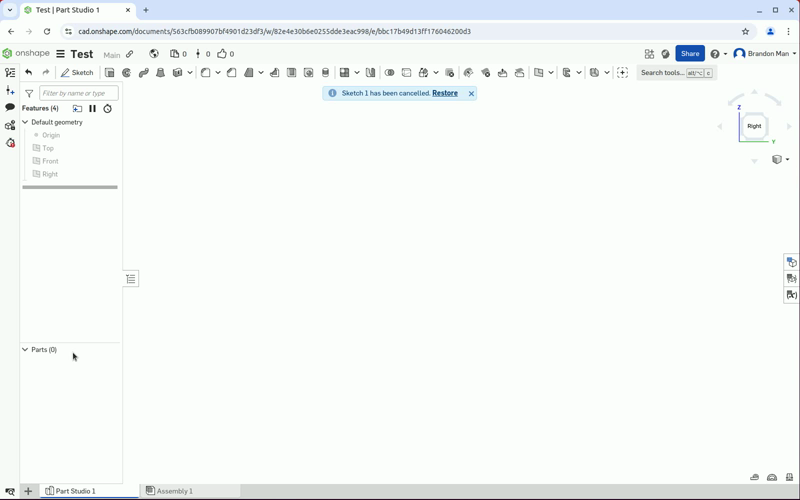
mouse_move(73, 352)
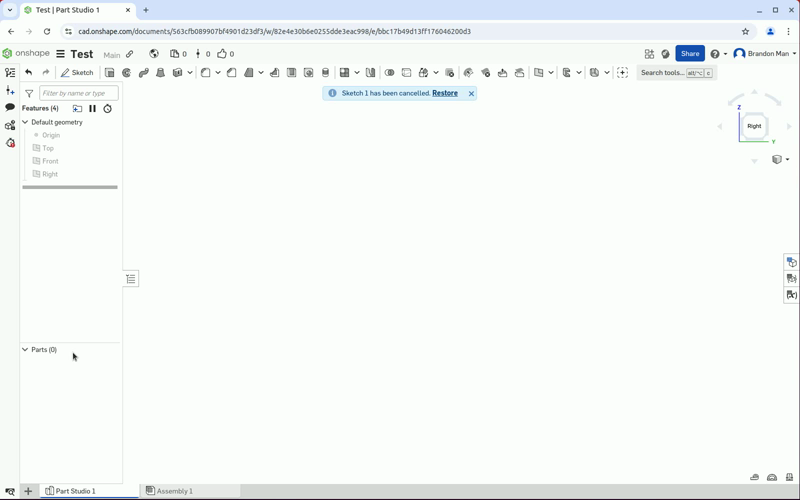
key(shift+y)
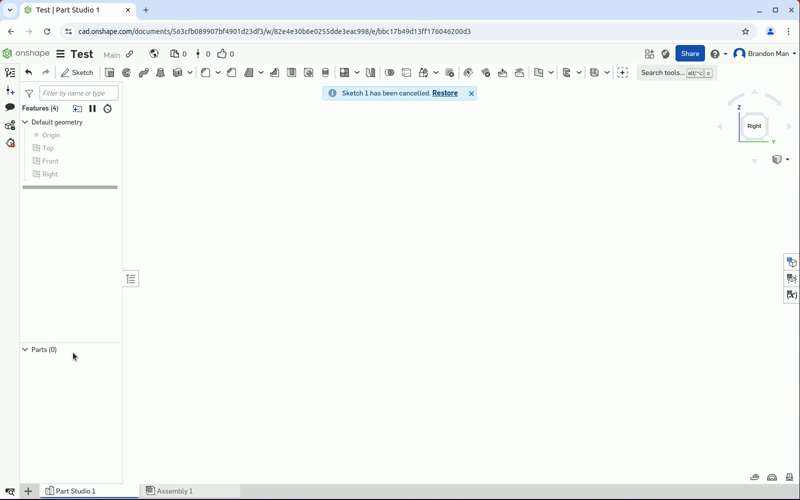
key(shift+s)
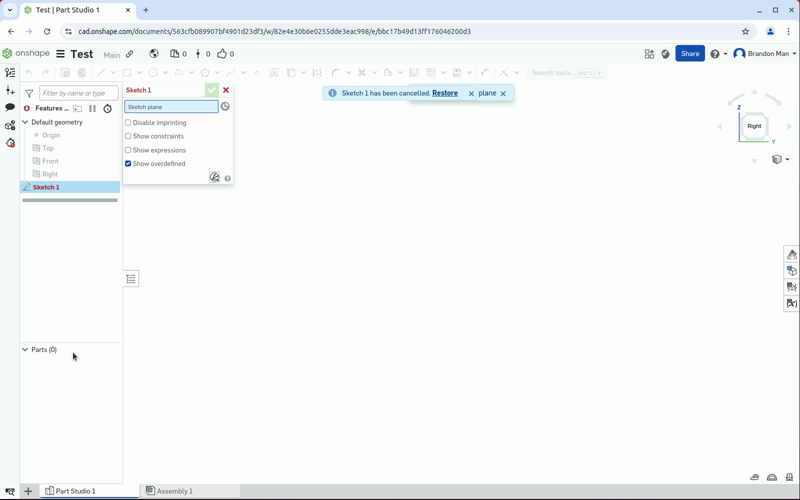
mouse_move(73, 176)
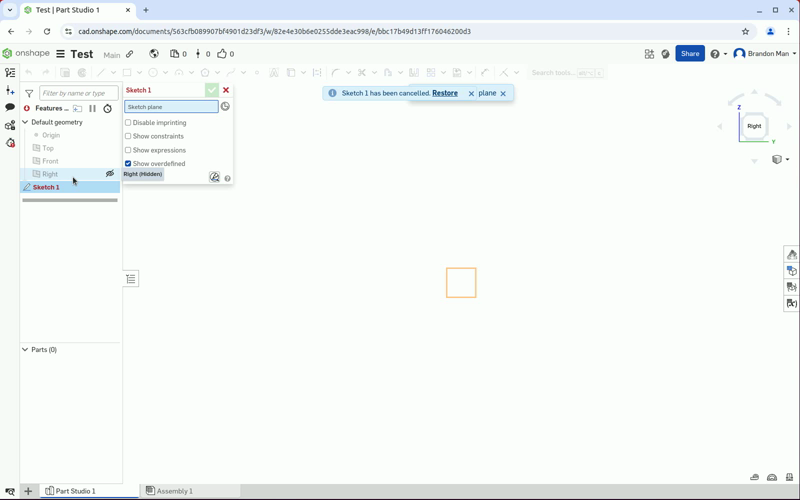
click(73, 176)
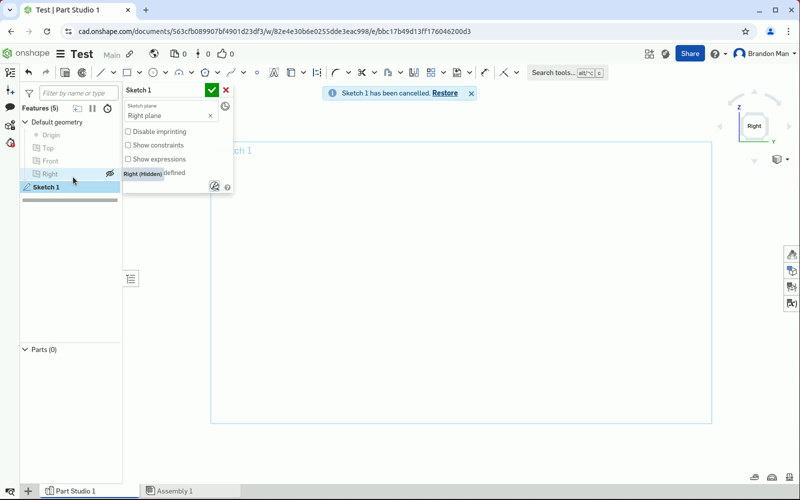
mouse_move(73, 352)
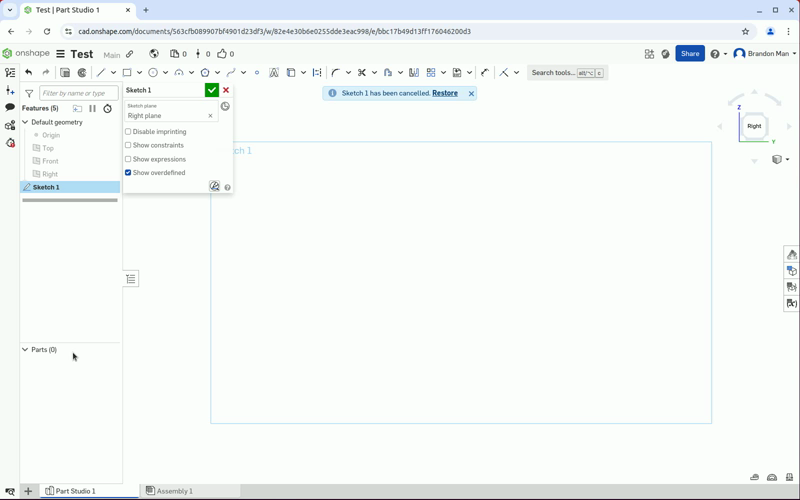
key(y)
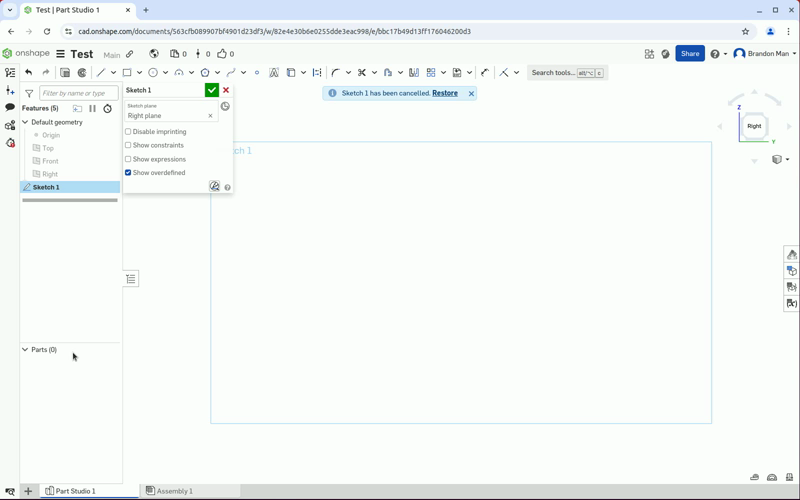
key(c)
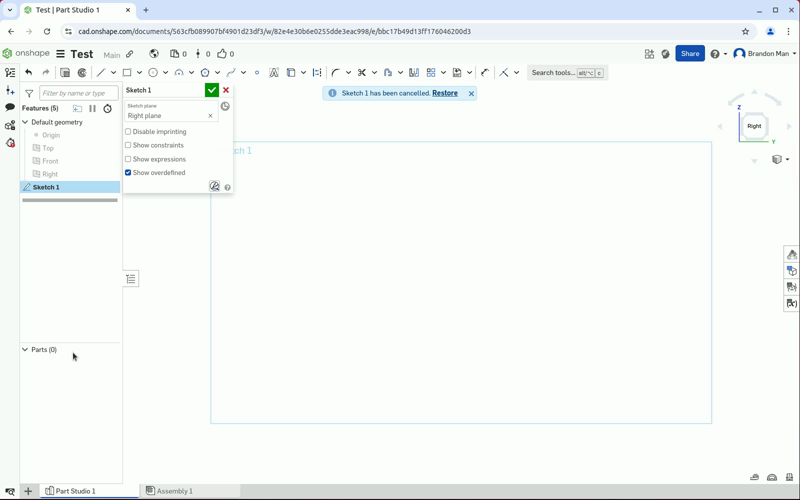
key_down(shift)
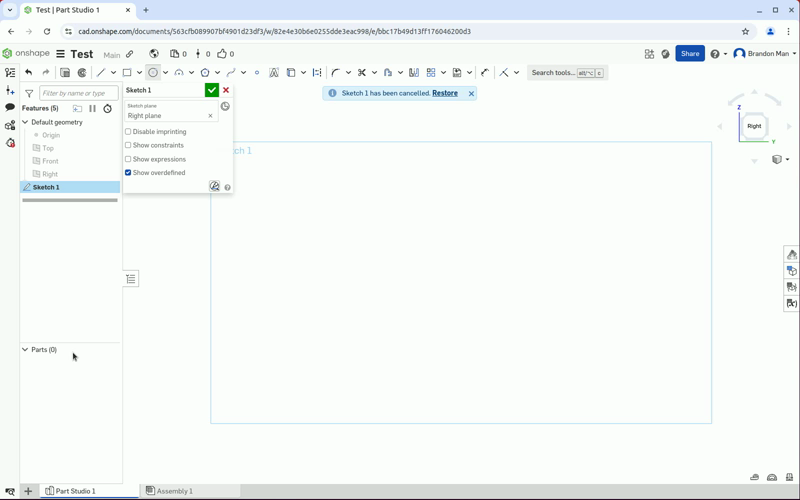
mouse_move(460, 282)
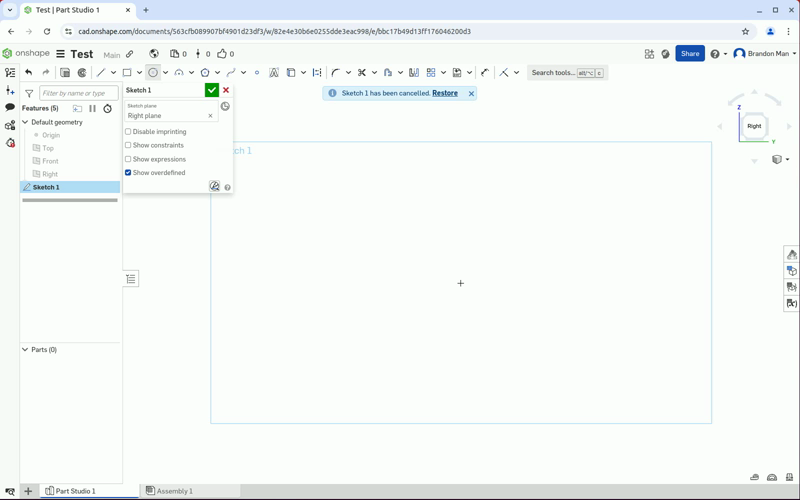
click(460, 282)
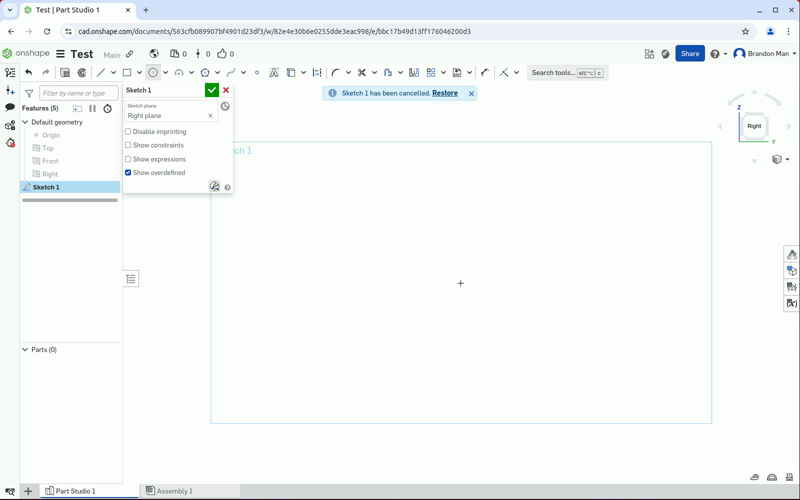
key_up(shift)
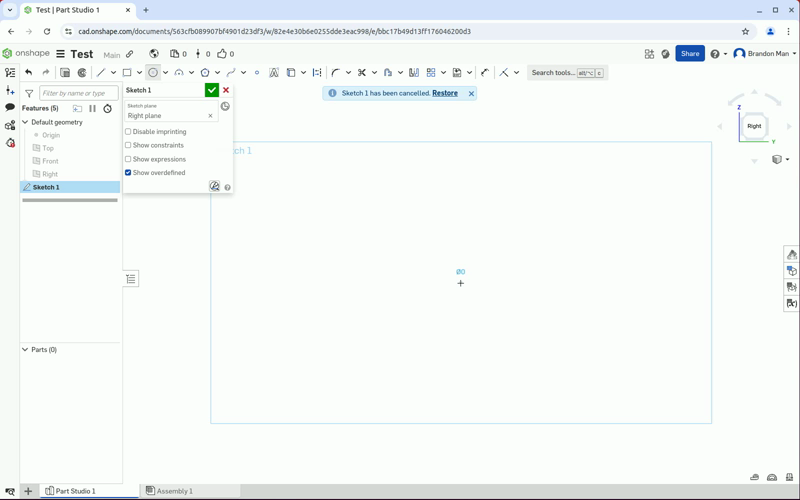
mouse_move(476, 282)
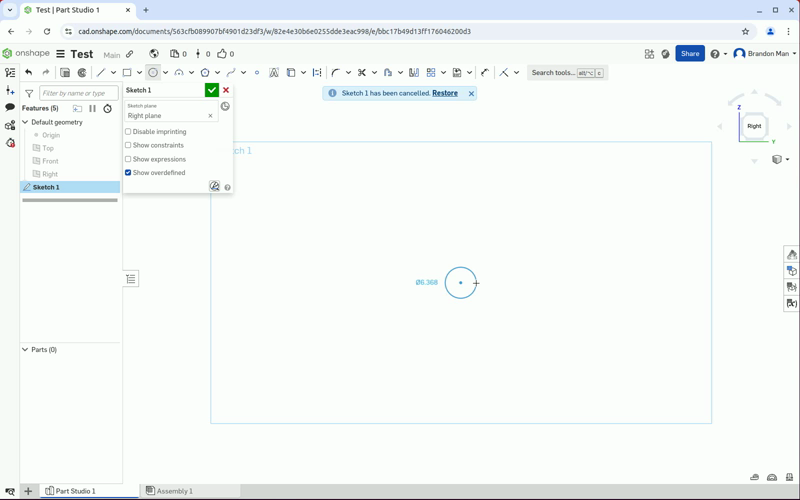
click(476, 282)
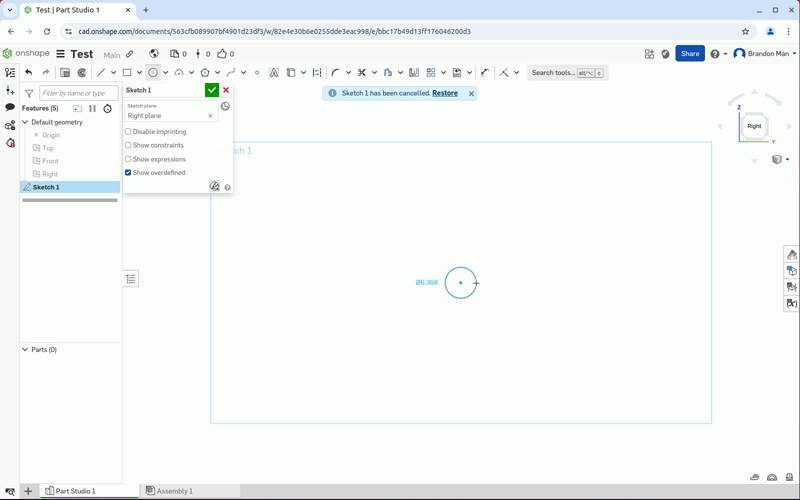
key(esc)
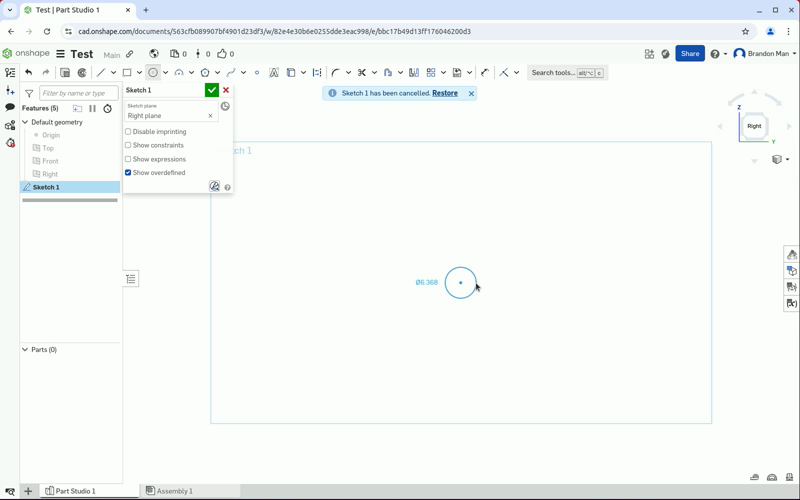
mouse_move(470, 292)
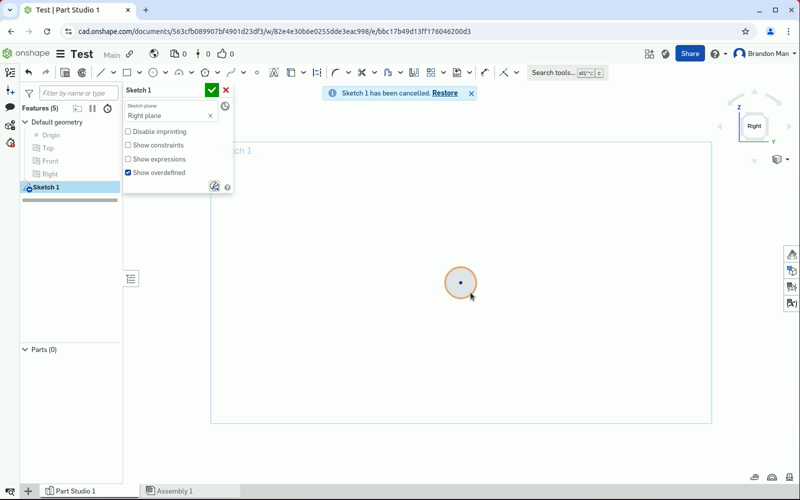
scroll(6)
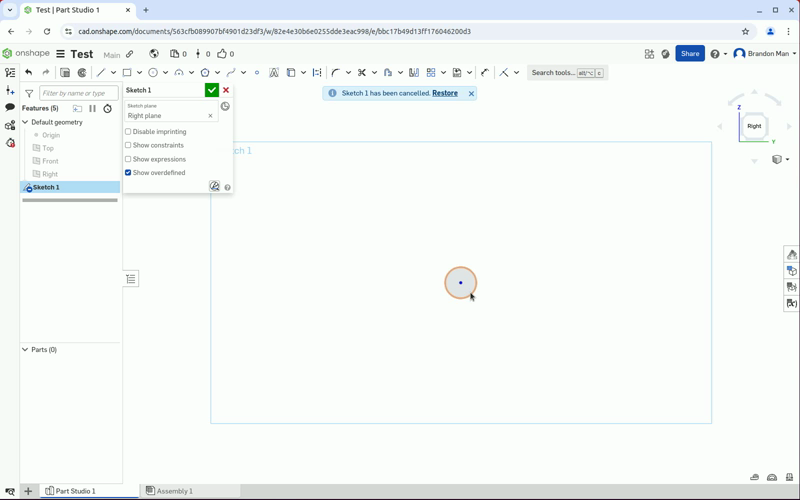
scroll(6)
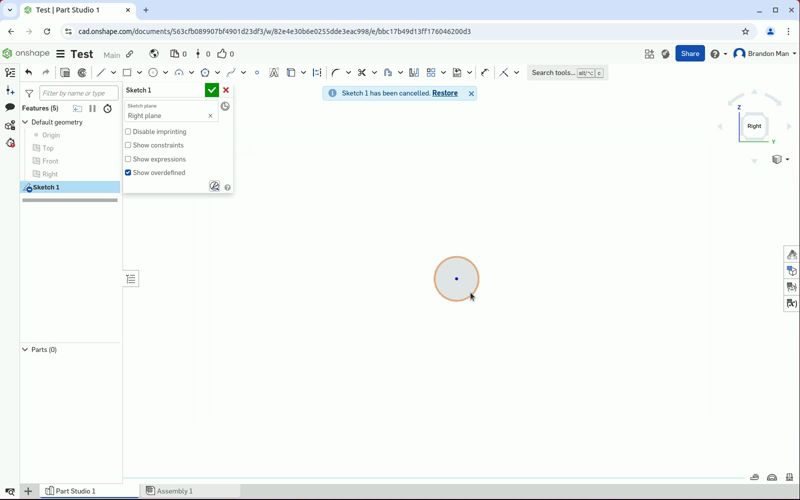
scroll(6)
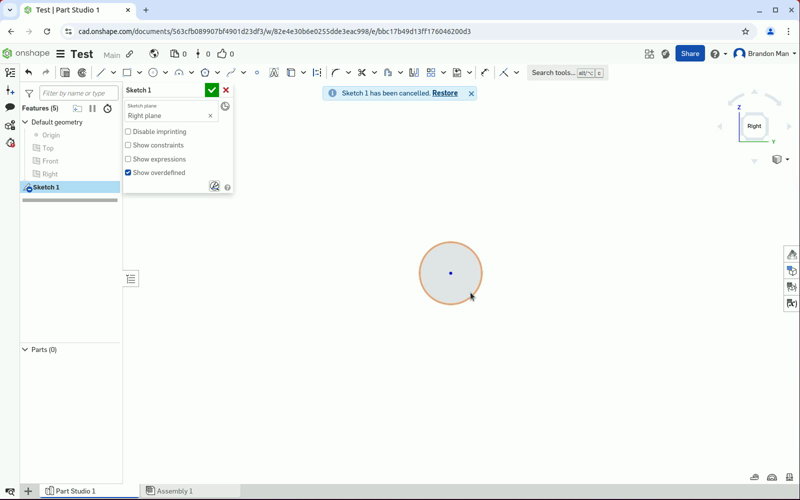
scroll(6)
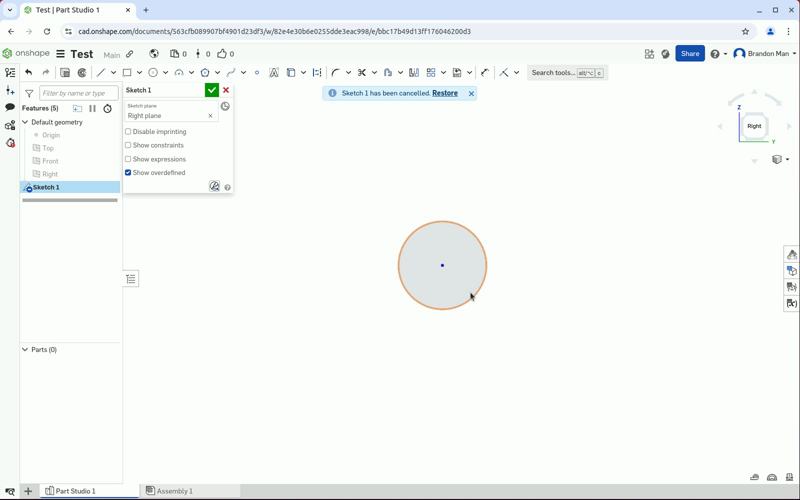
scroll(6)
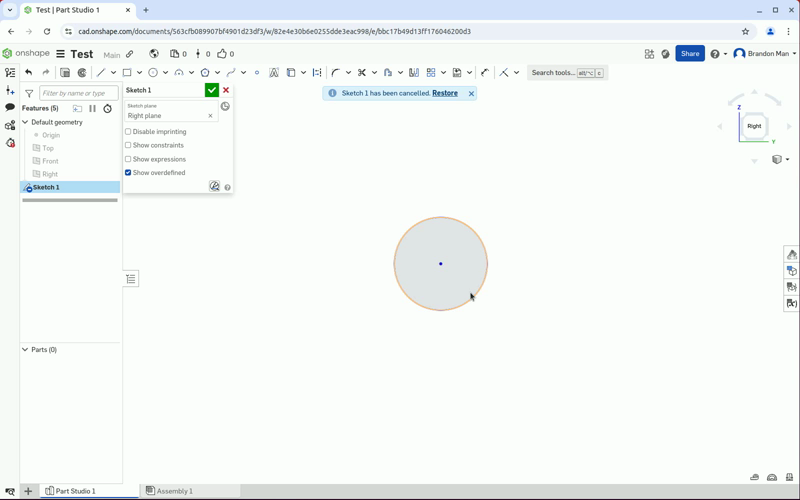
scroll(6)
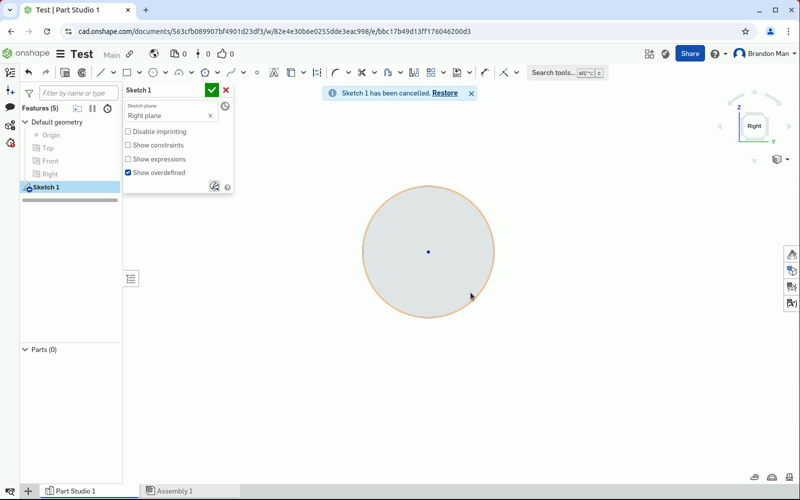
scroll(6)
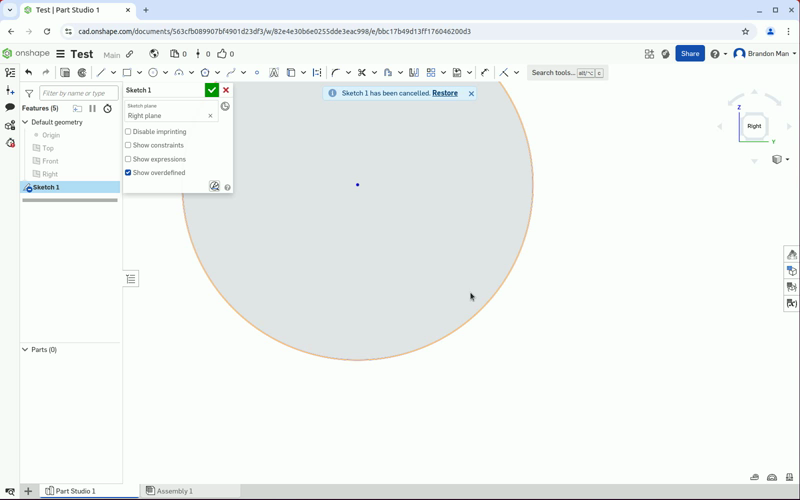
click(470, 292)
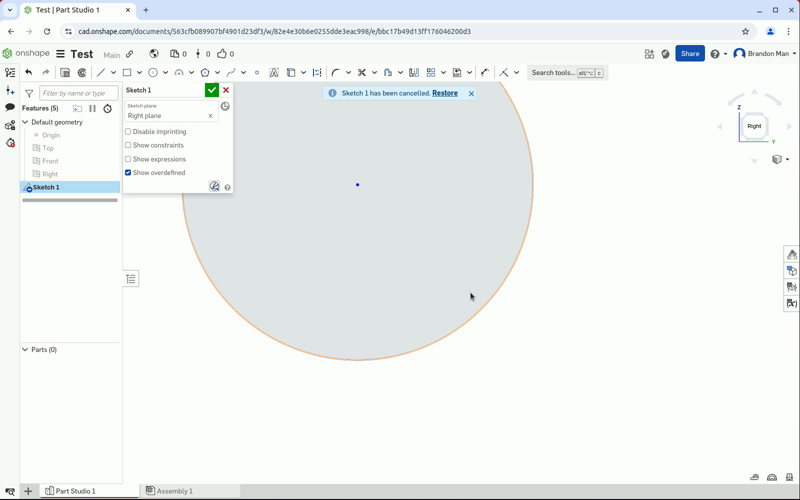
scroll(-6)
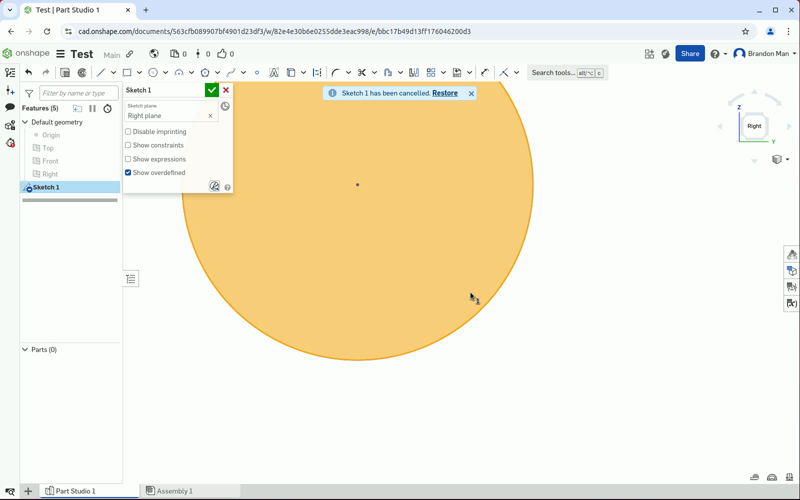
scroll(-6)
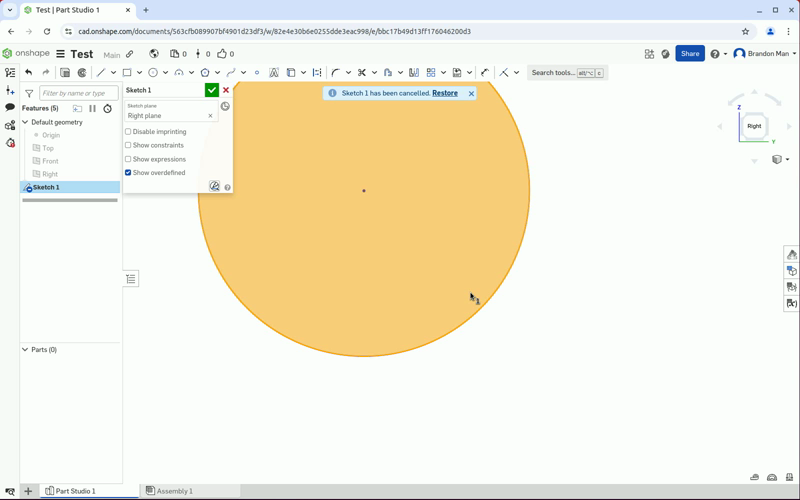
scroll(-6)
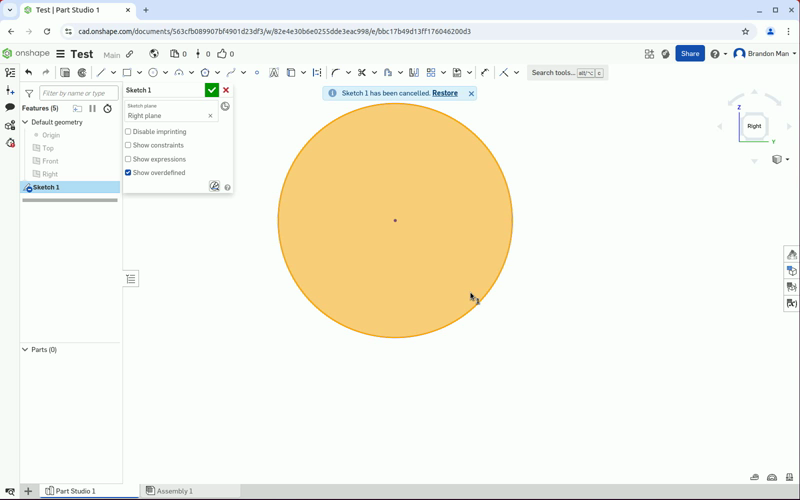
scroll(-6)
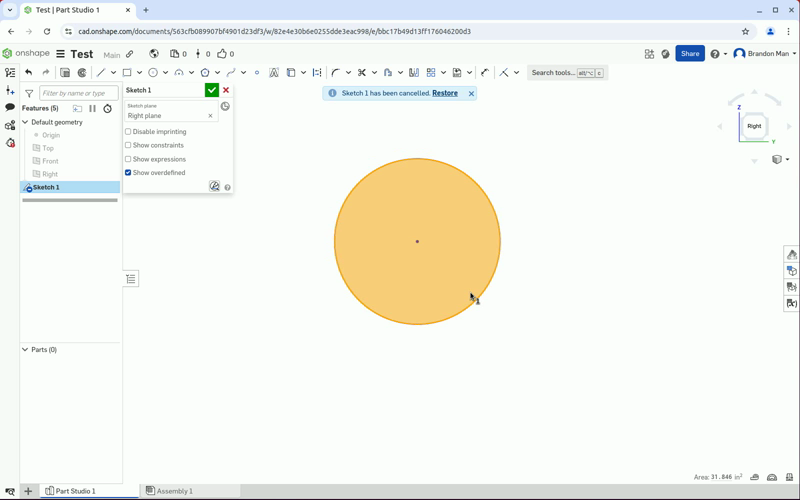
scroll(-6)
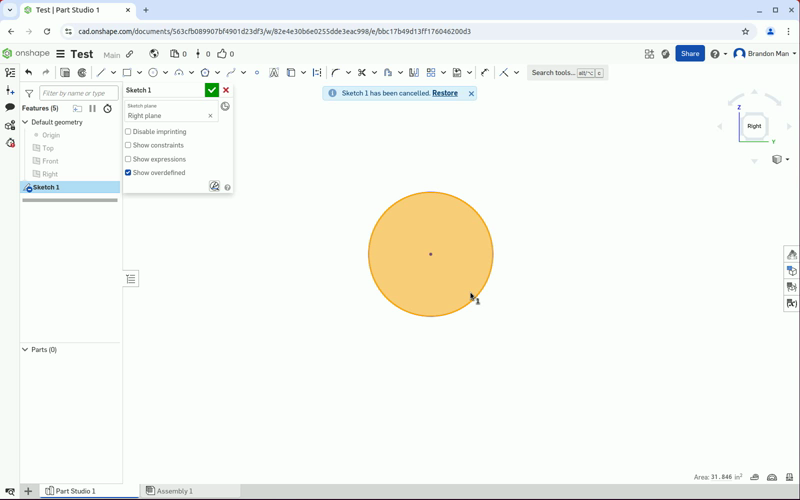
scroll(-6)
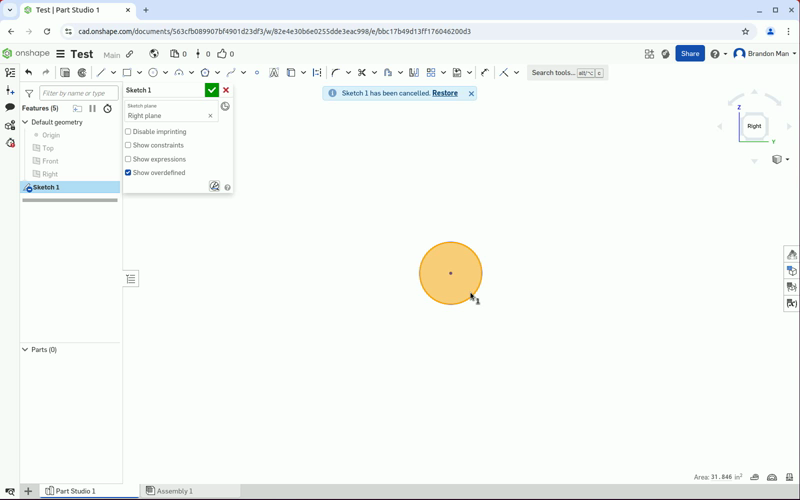
scroll(-6)
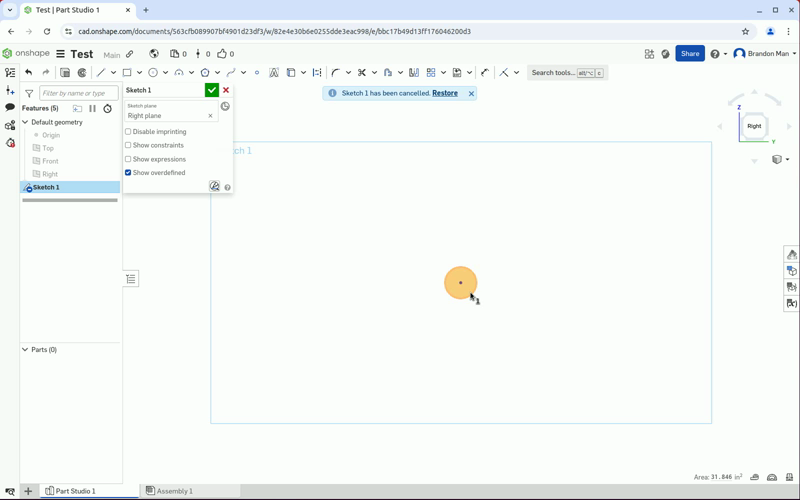
mouse_move(73, 352)
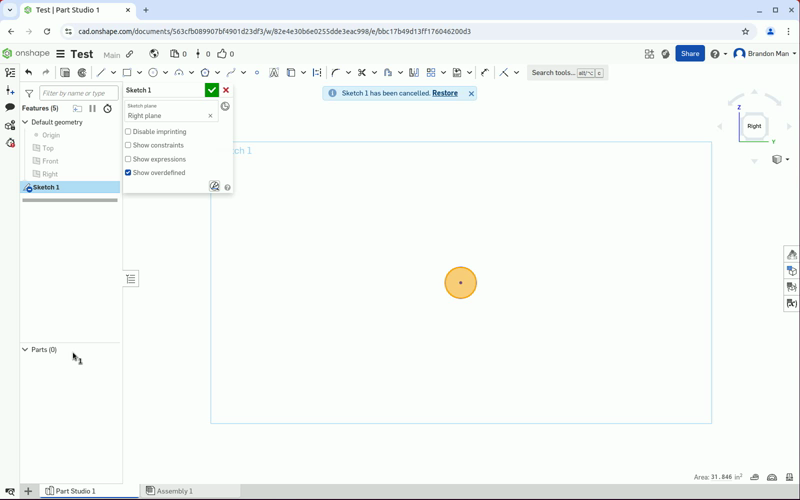
key(shift+y)
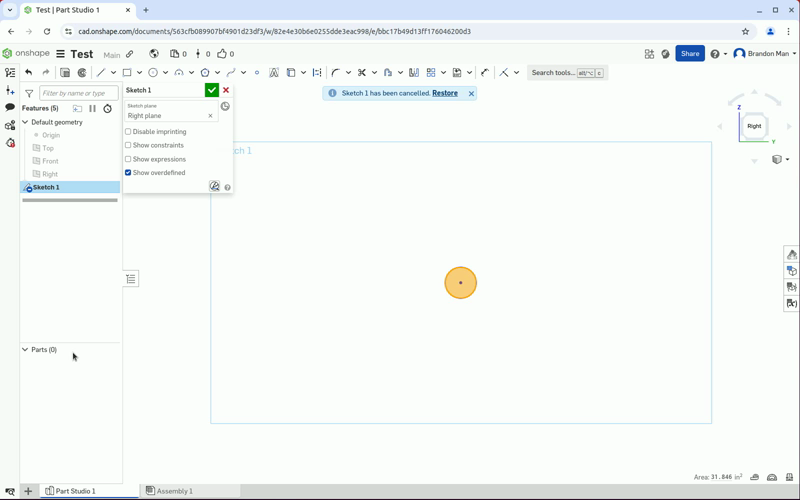
key(shift+e)
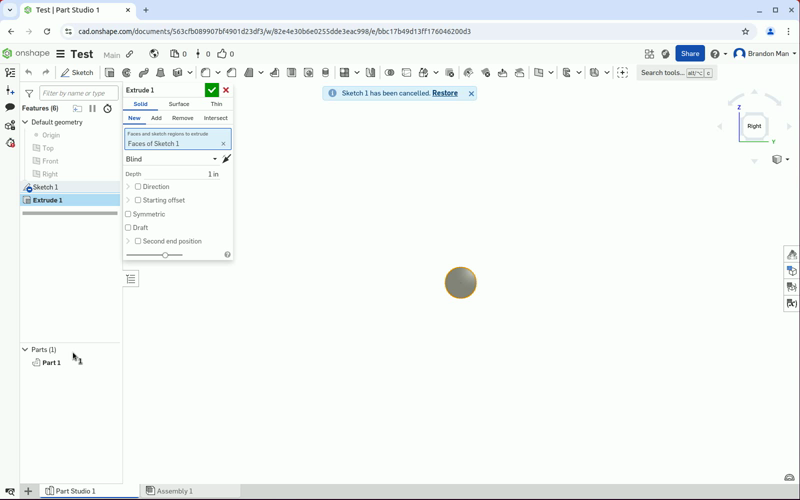
mouse_move(143, 106)
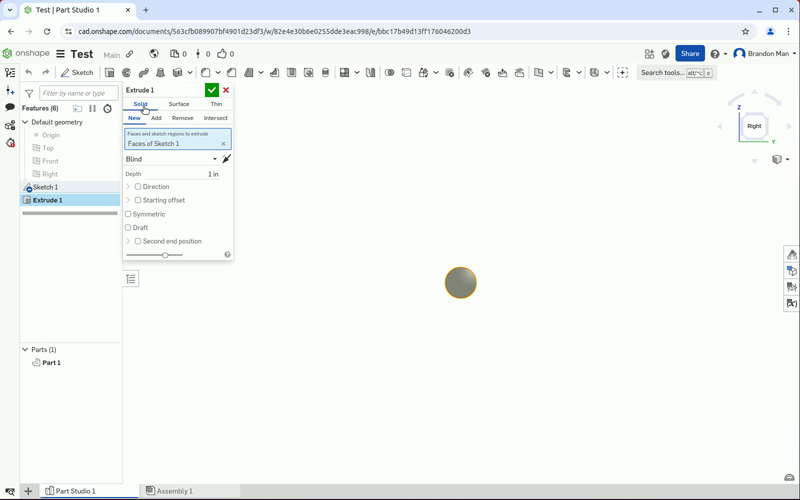
click(143, 106)
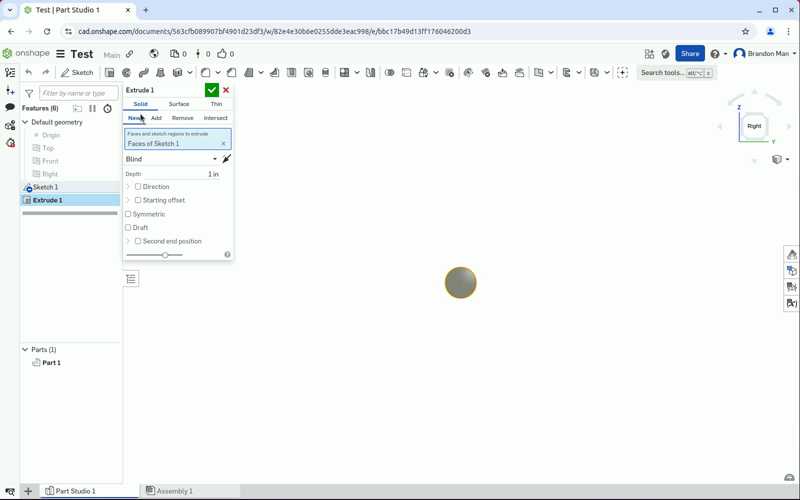
mouse_move(137, 120)
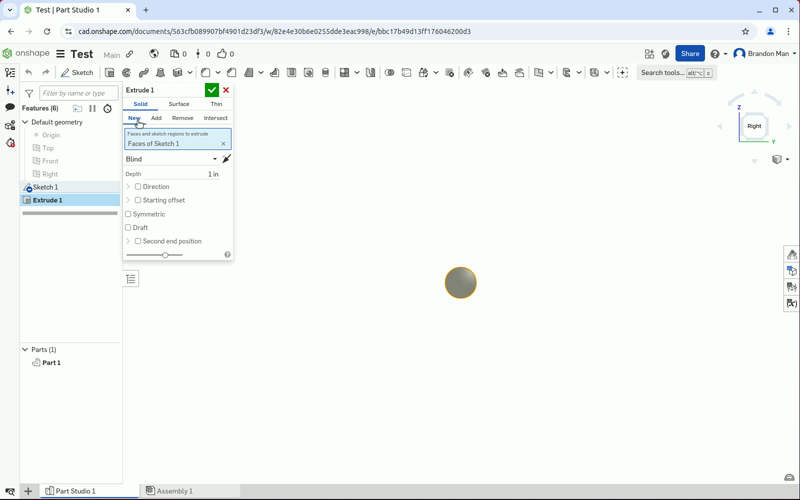
click(137, 120)
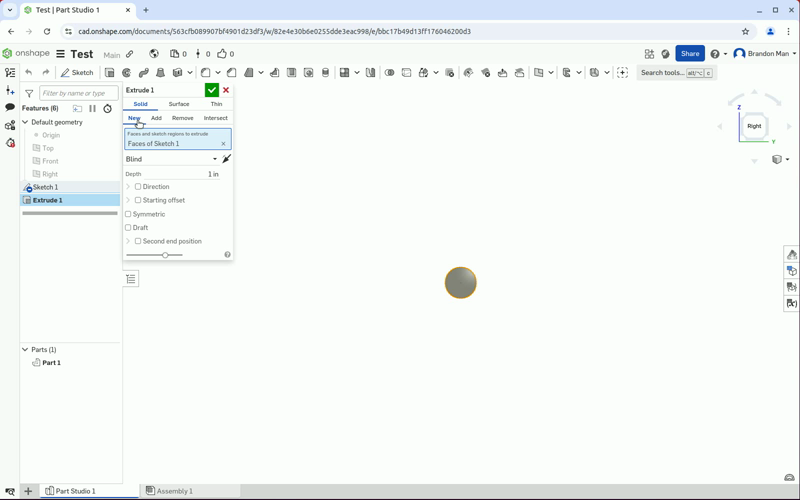
key(tab, 4)
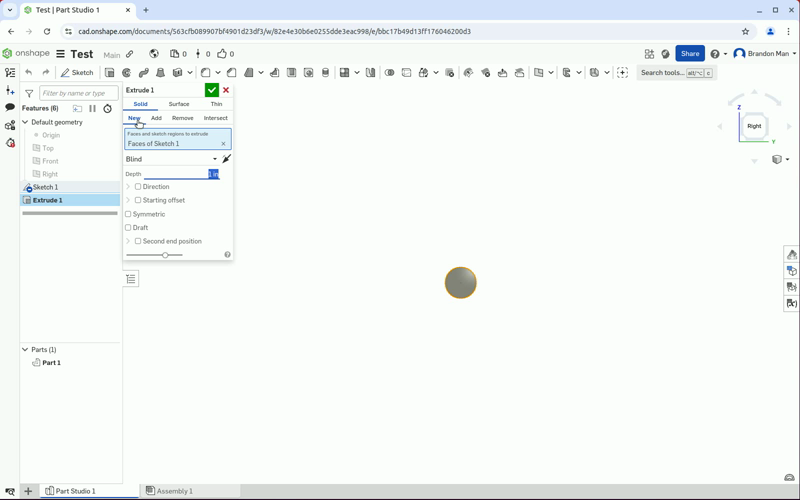
text(23.108)
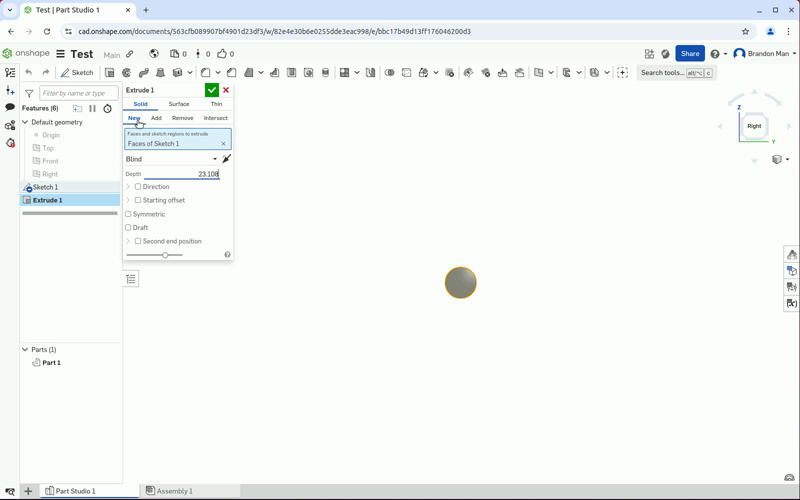
key(enter)
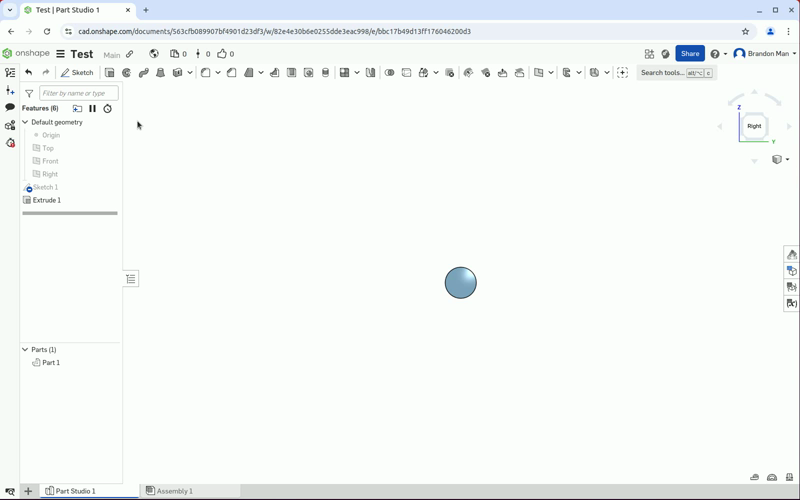
key(shift+h)
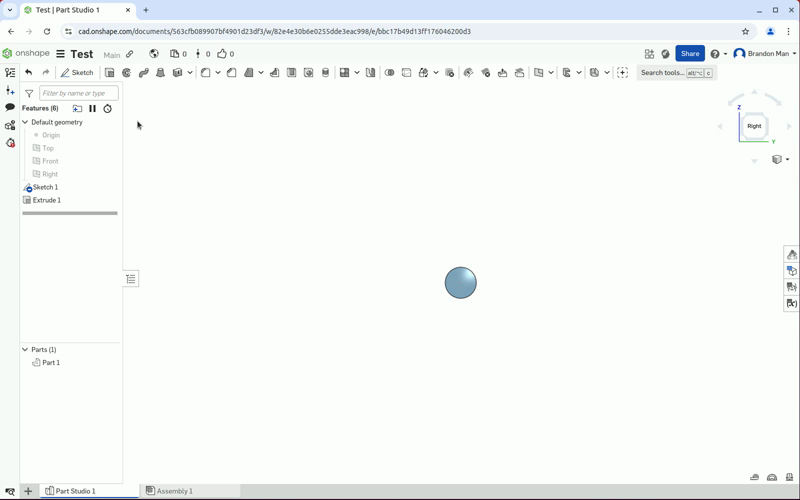
key(shift+h)
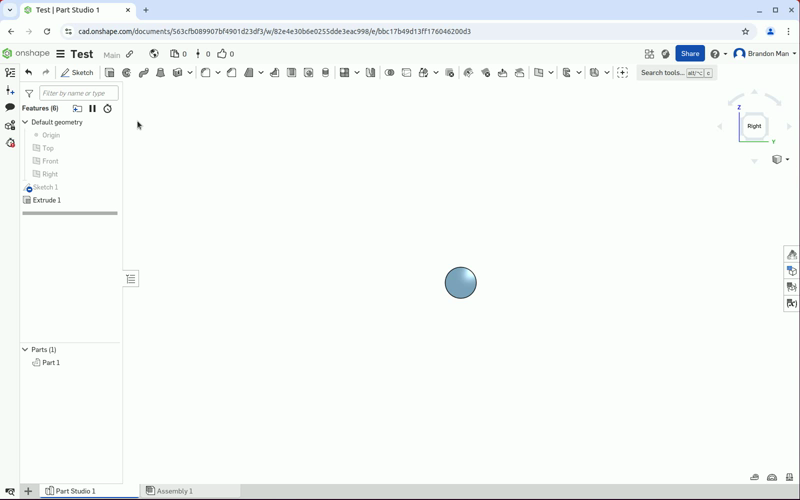
mouse_move(73, 189)
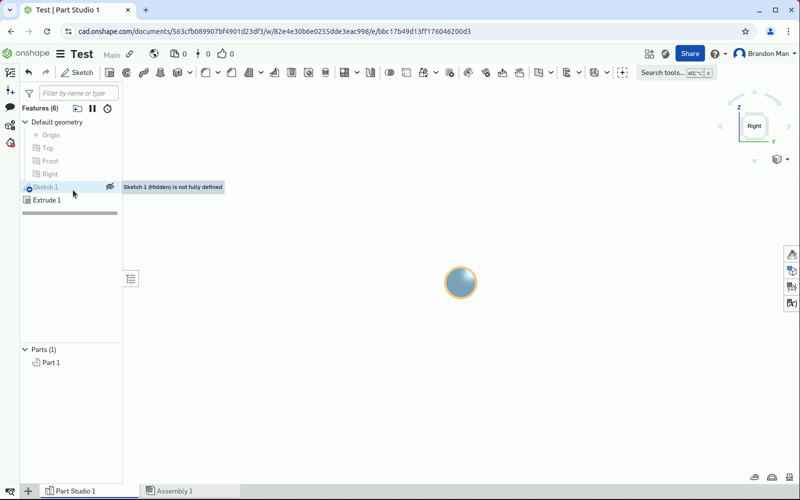
click(73, 189)
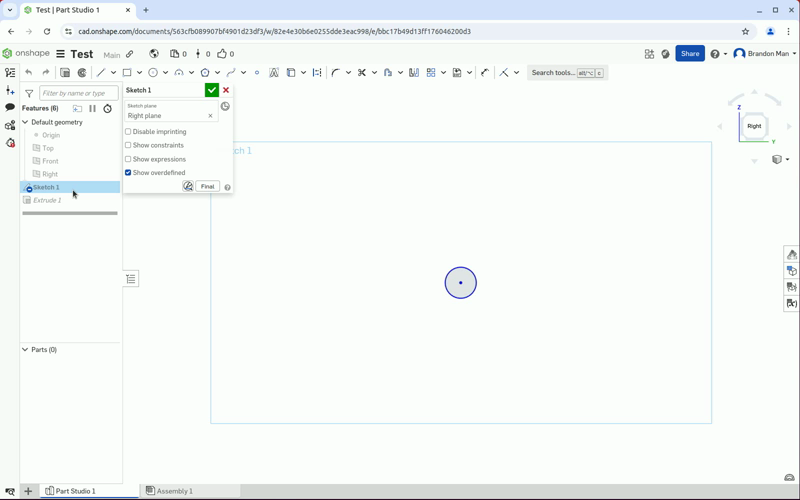
mouse_move(229, 92)
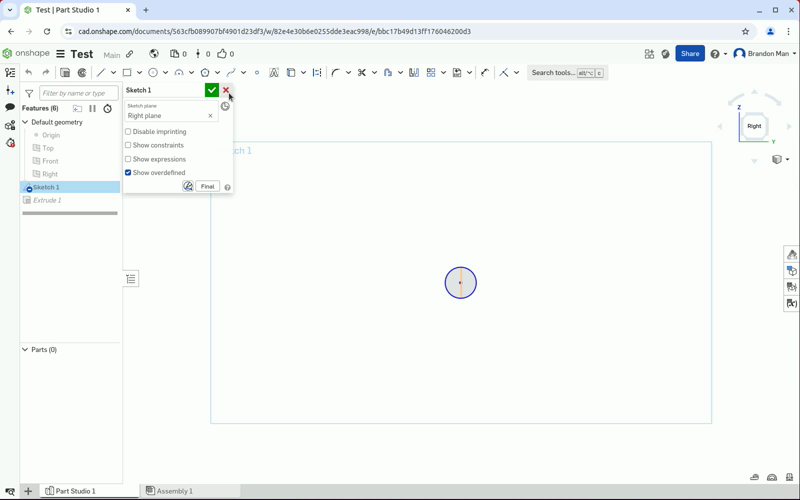
click(229, 92)
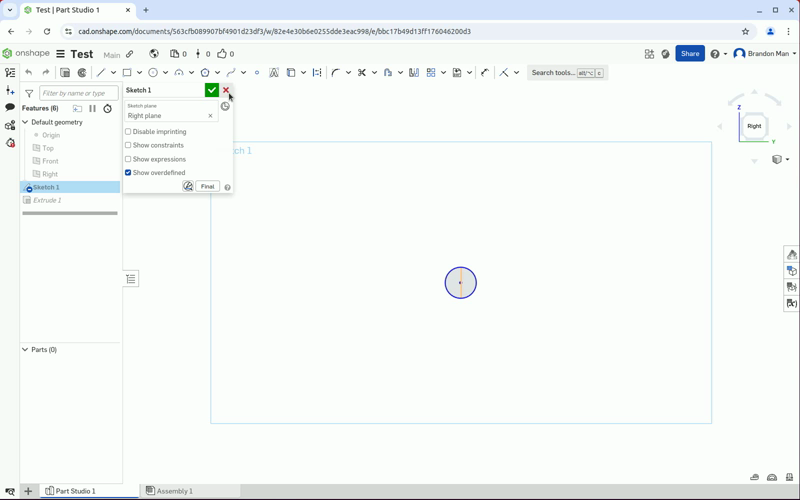
key(shift+s)
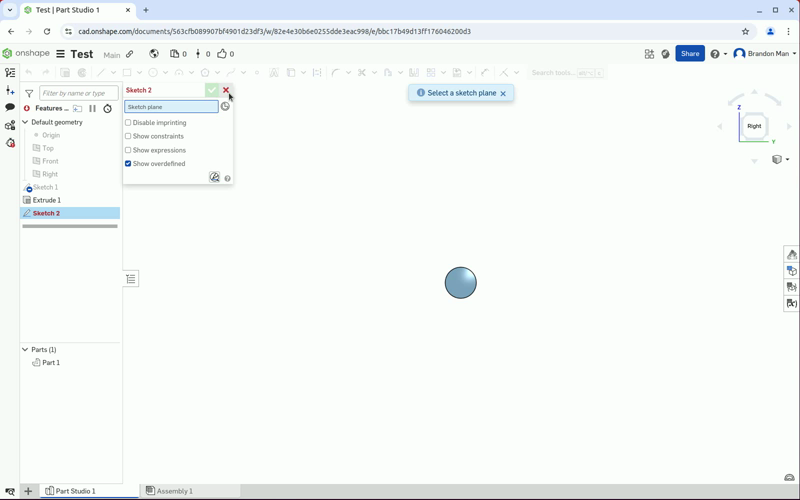
mouse_move(73, 176)
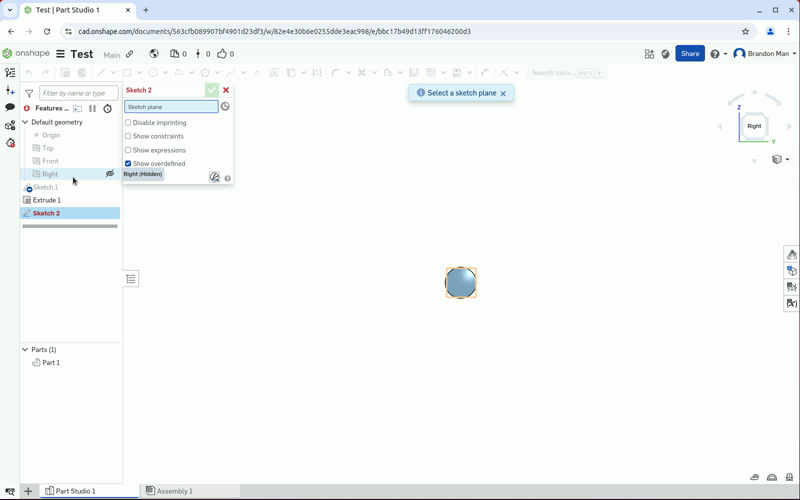
click(73, 176)
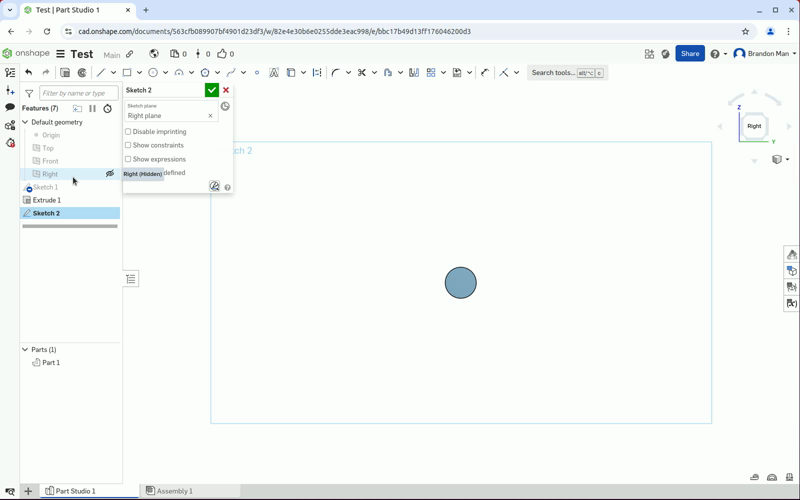
mouse_move(73, 352)
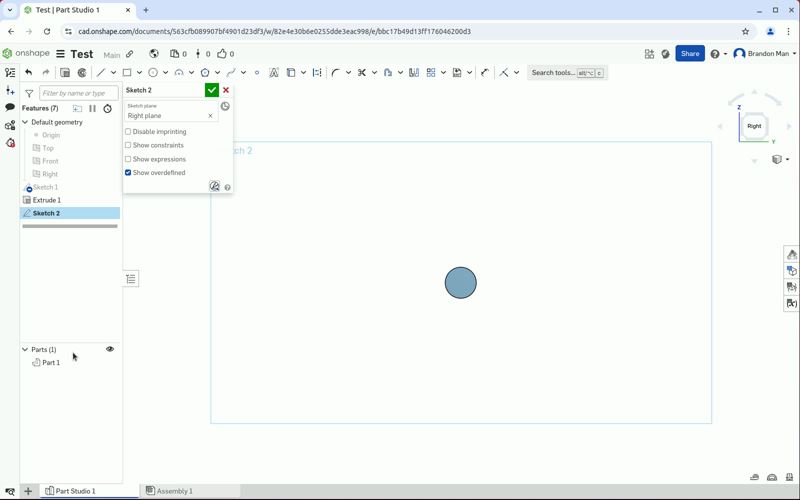
key(y)
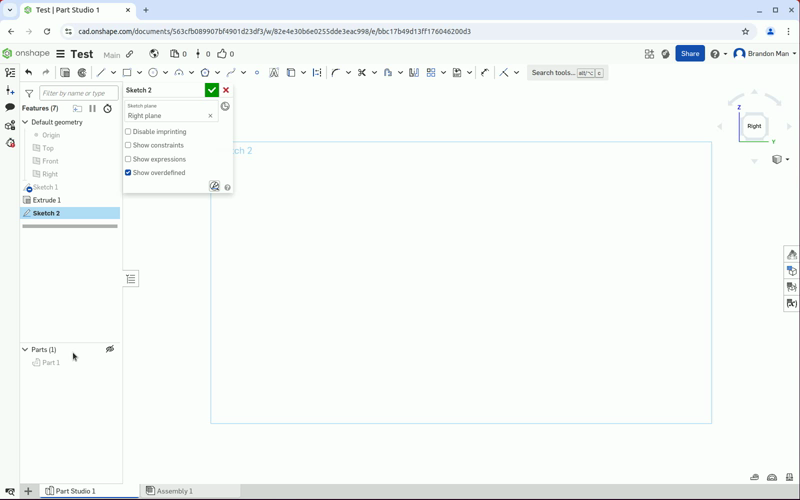
key(c)
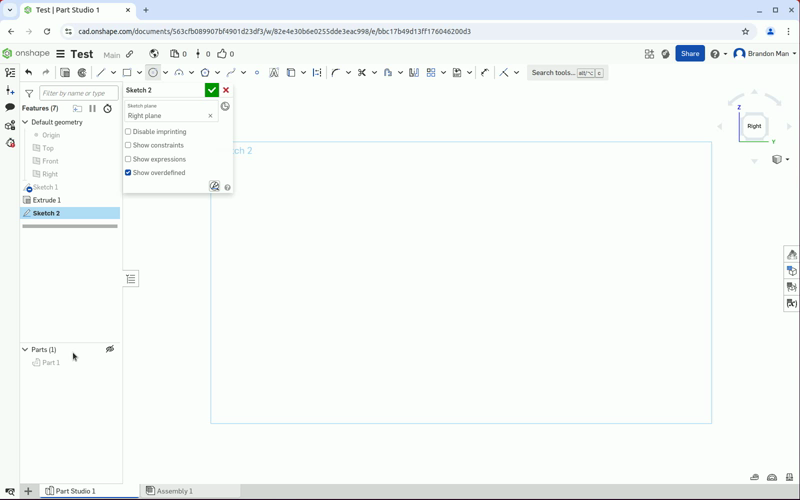
key_down(shift)
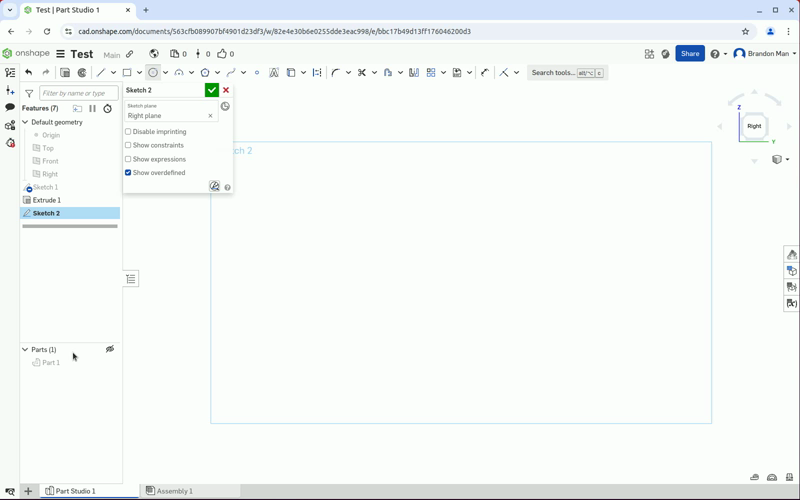
mouse_move(461, 282)
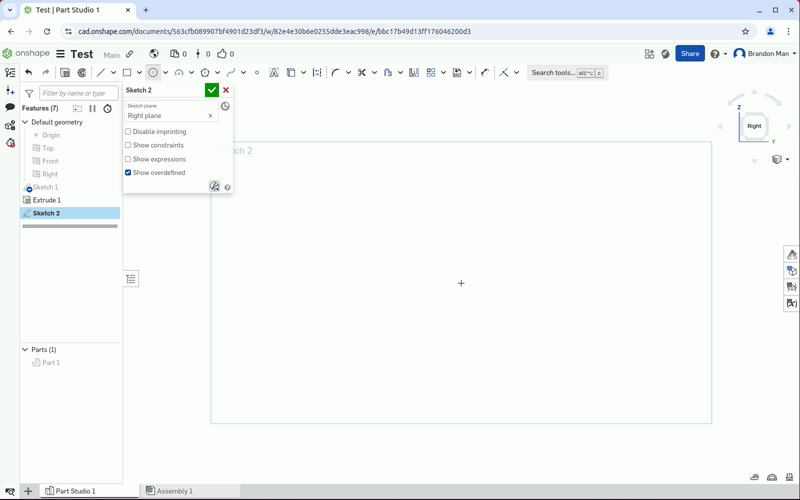
click(461, 282)
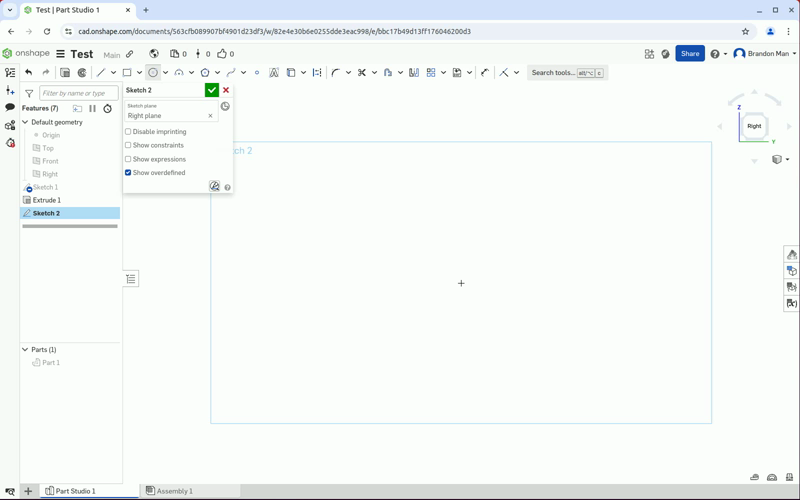
key_up(shift)
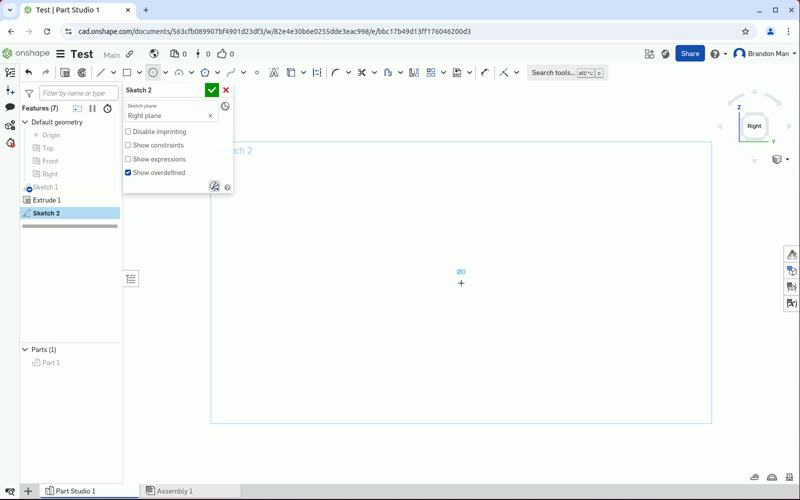
mouse_move(484, 282)
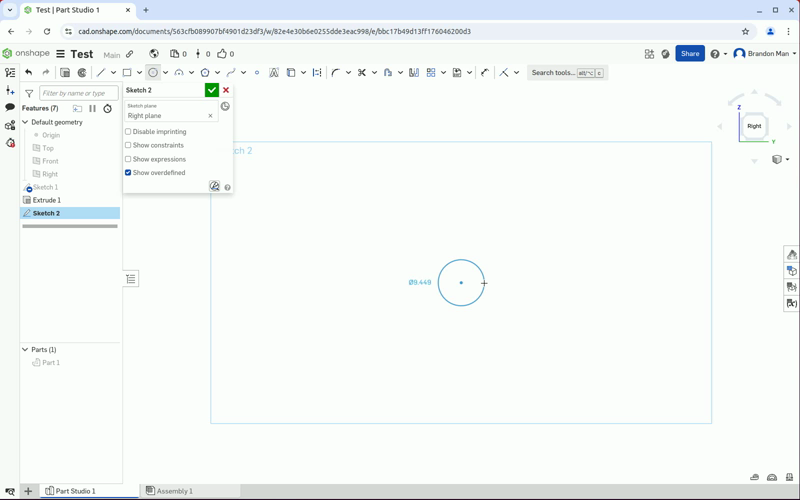
click(484, 282)
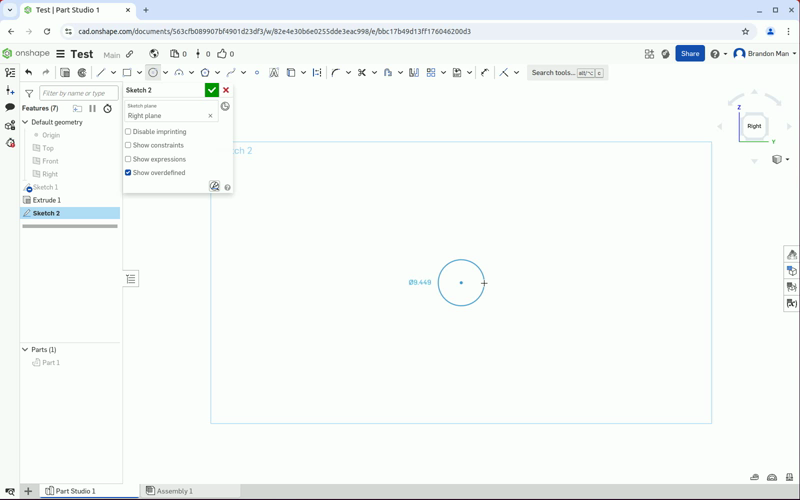
key(esc)
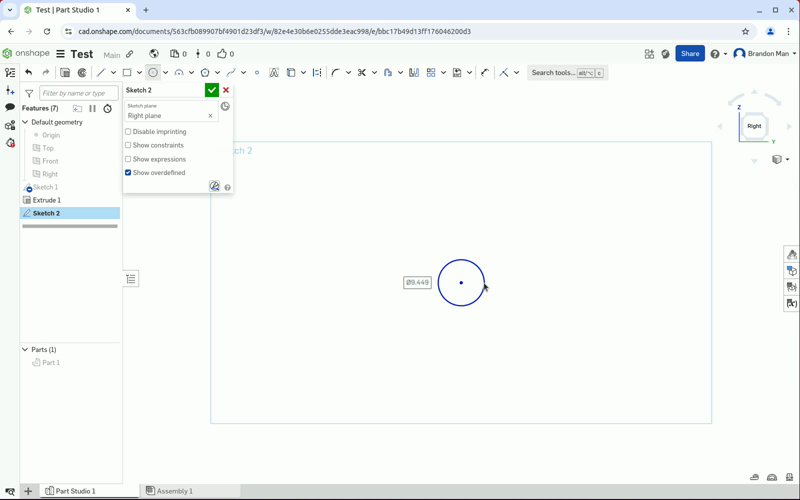
mouse_move(471, 285)
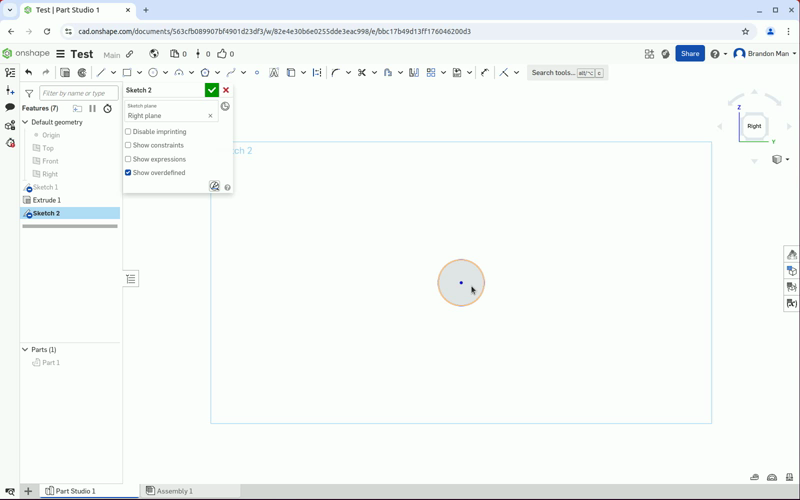
scroll(6)
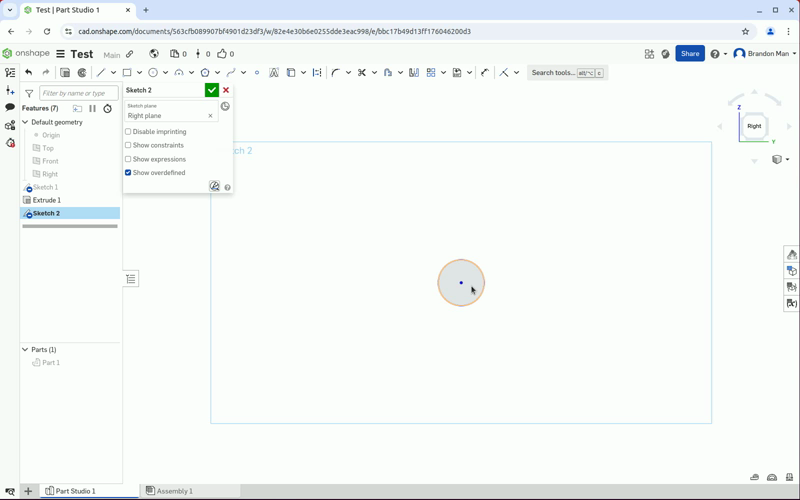
scroll(6)
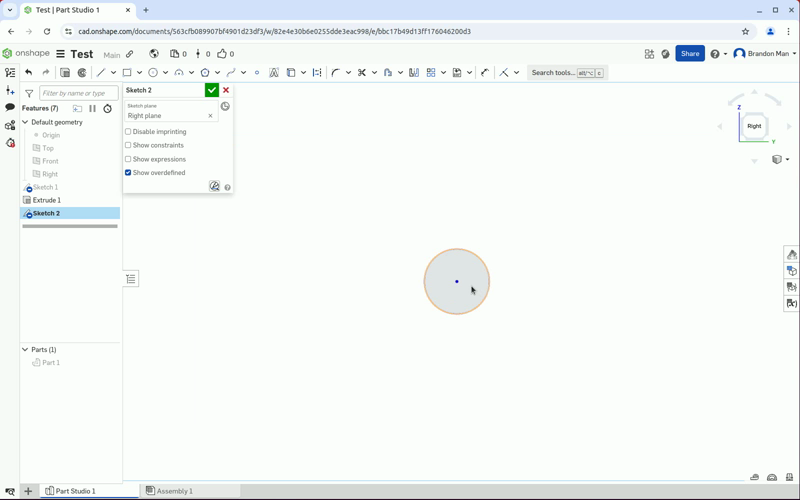
scroll(6)
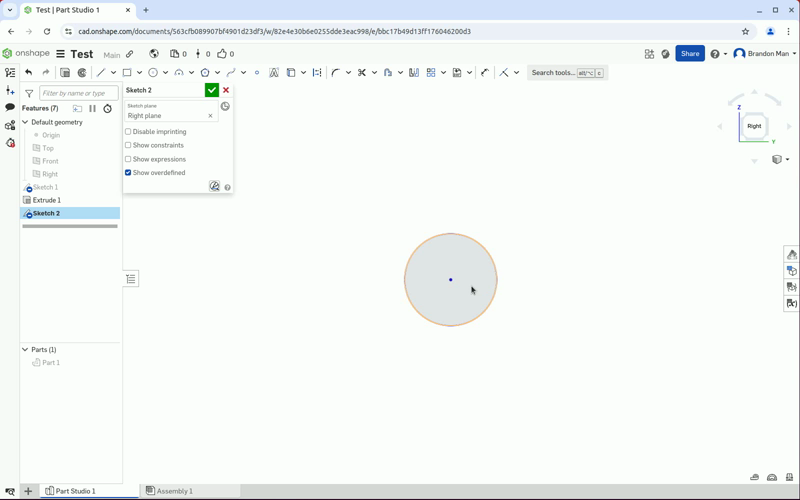
scroll(6)
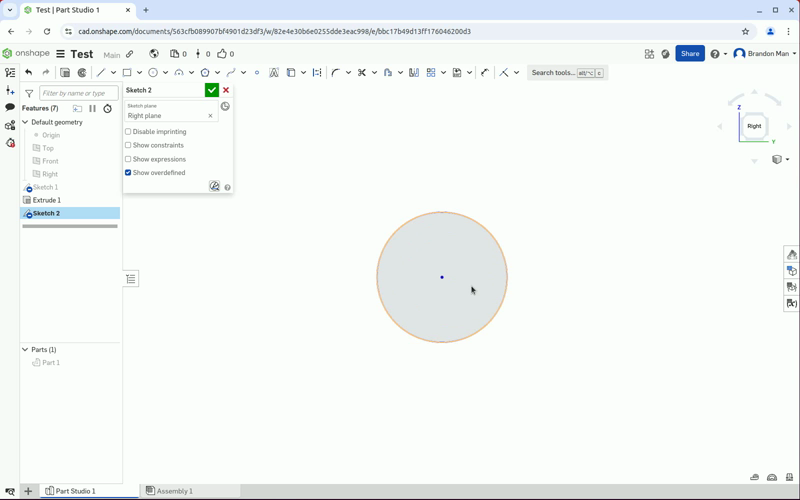
scroll(6)
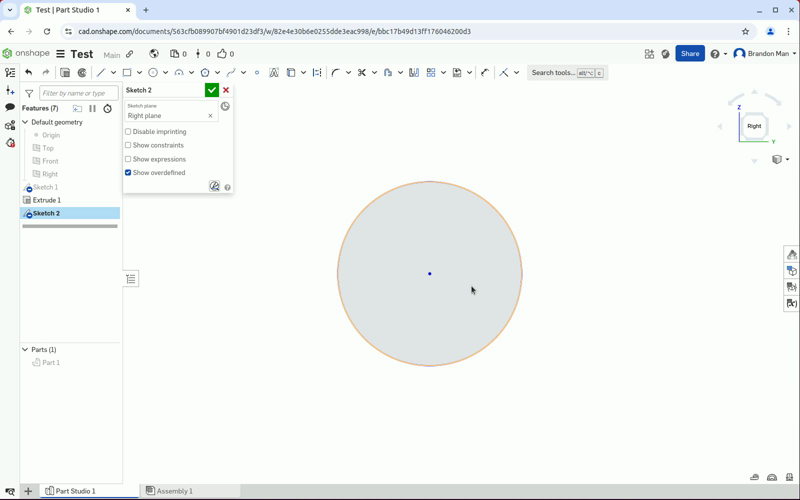
scroll(6)
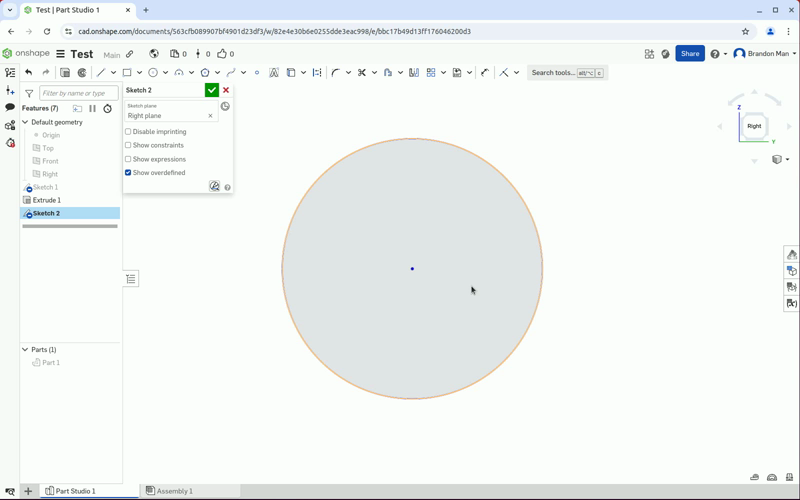
scroll(6)
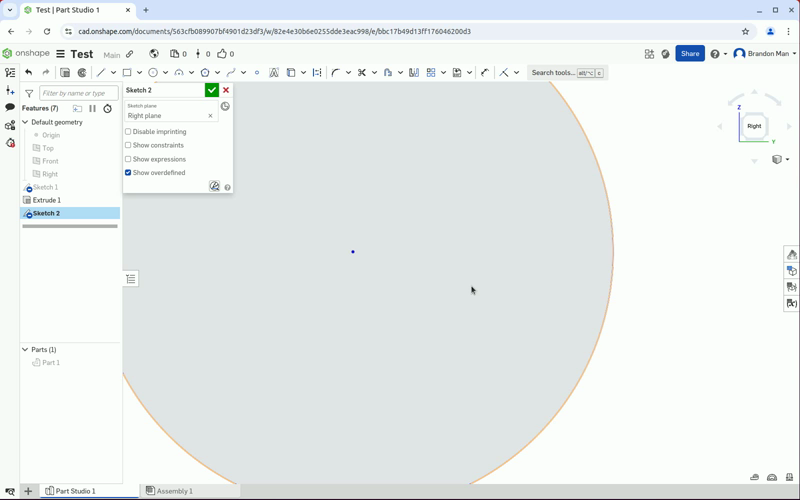
click(471, 285)
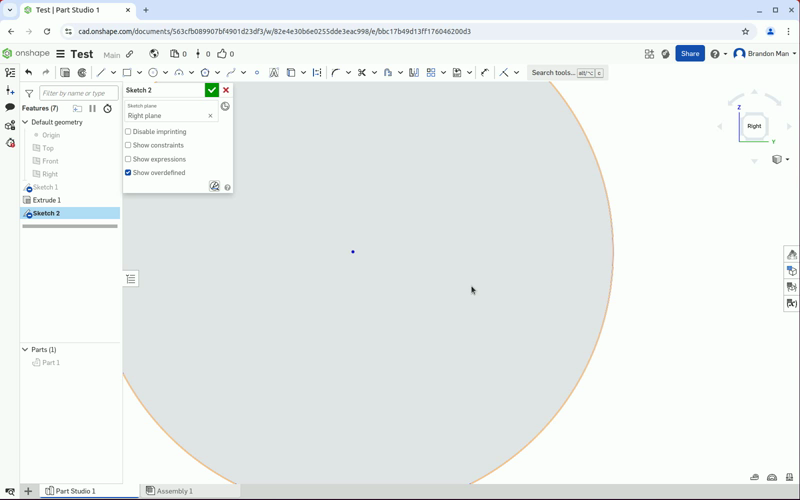
scroll(-6)
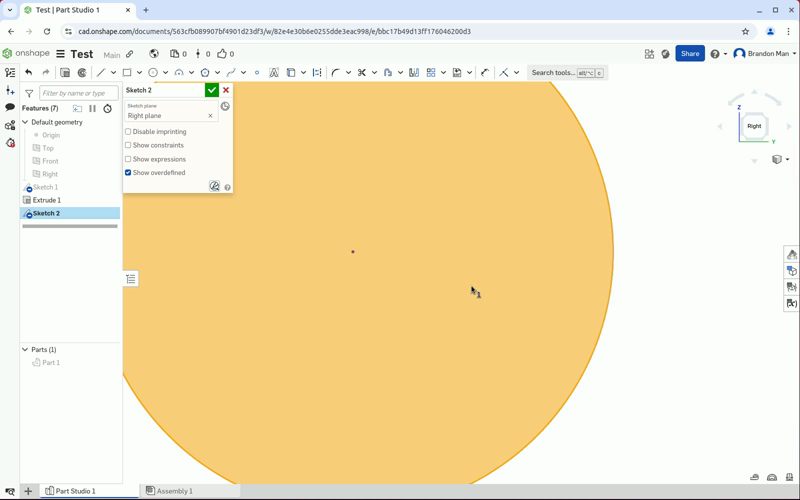
scroll(-6)
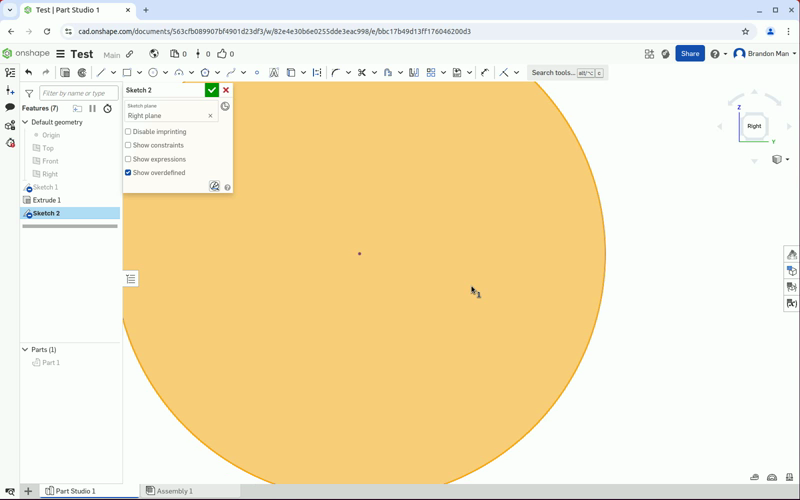
scroll(-6)
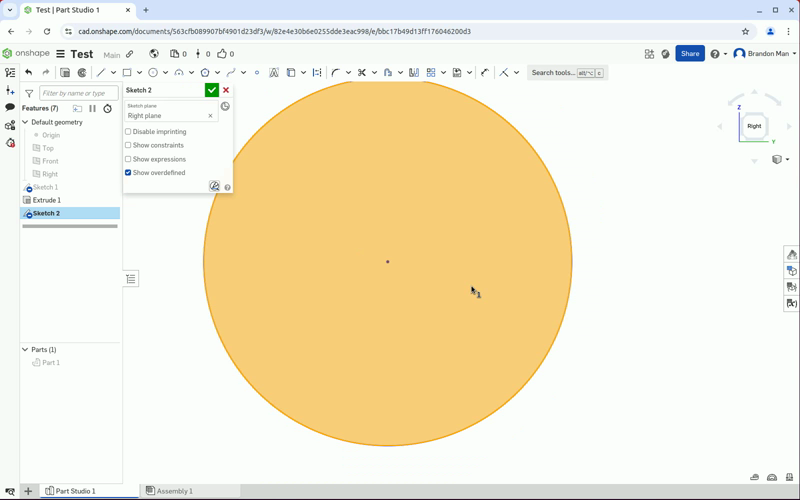
scroll(-6)
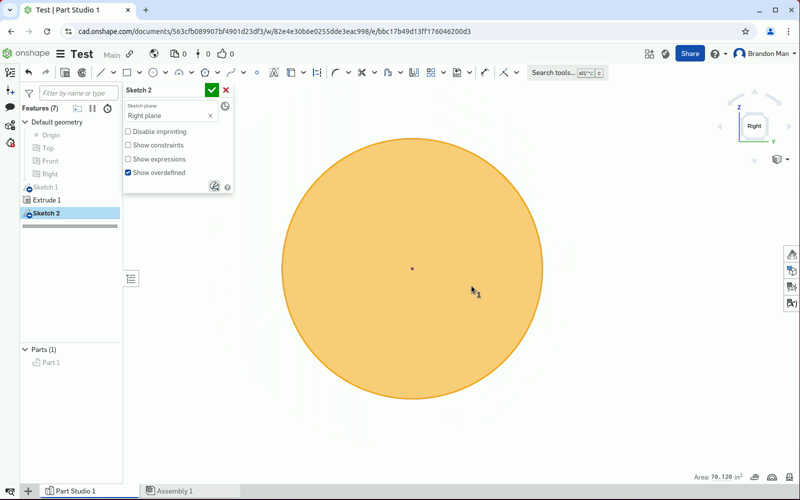
scroll(-6)
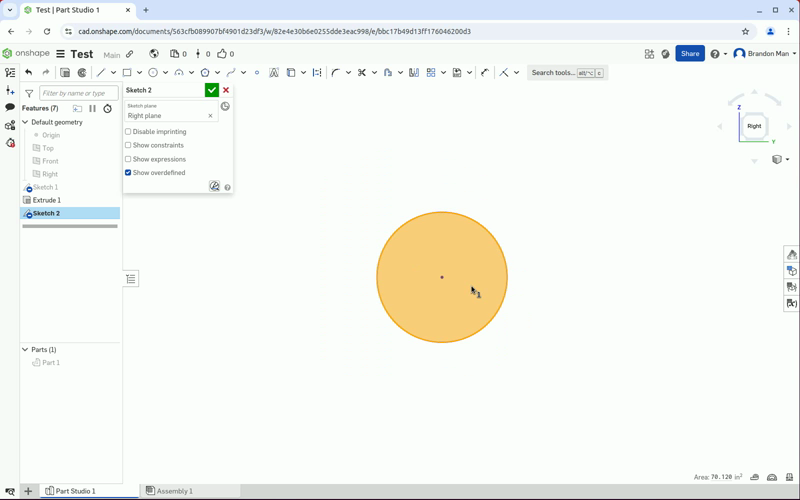
scroll(-6)
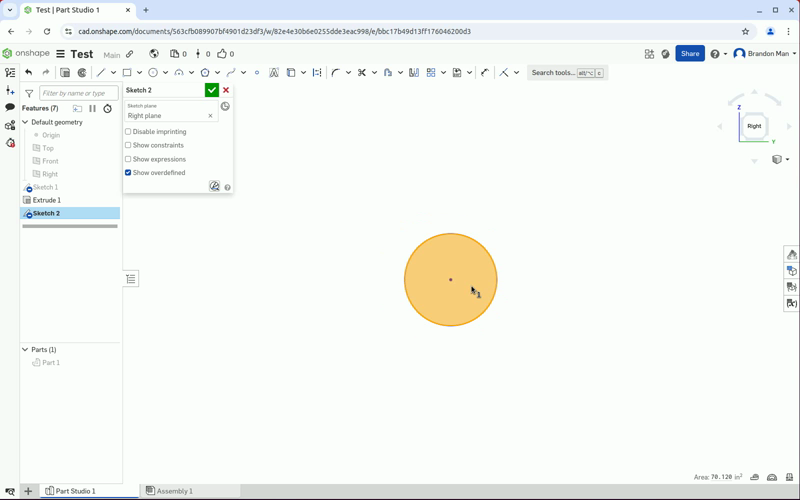
scroll(-6)
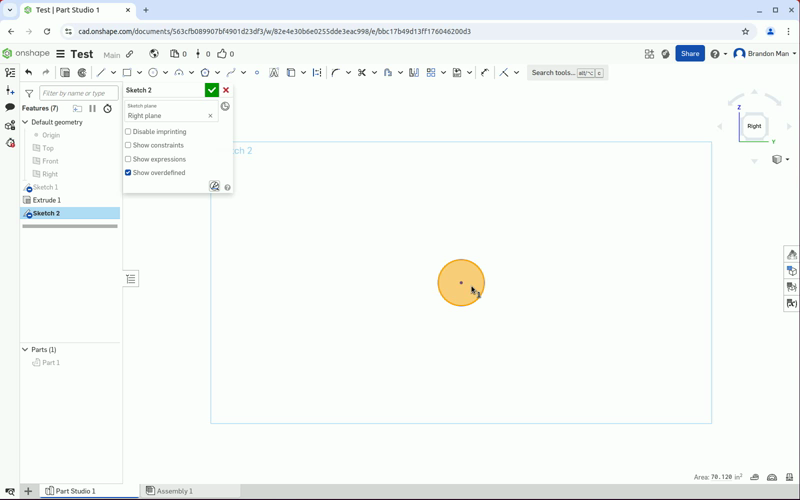
mouse_move(73, 352)
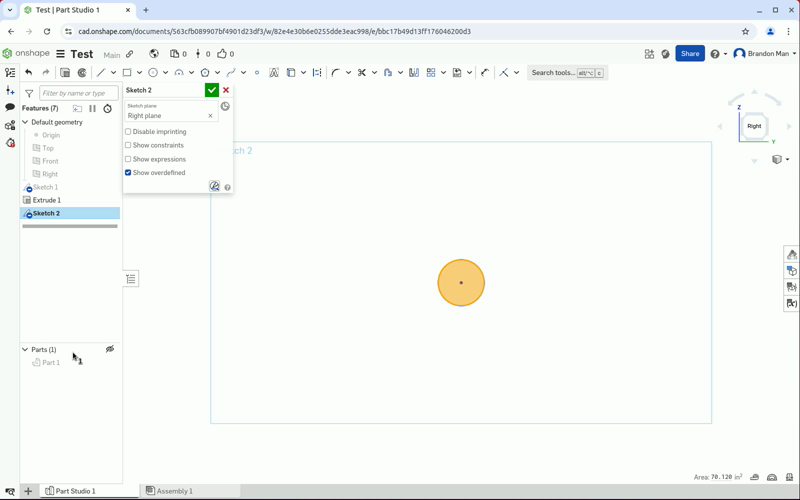
key(shift+y)
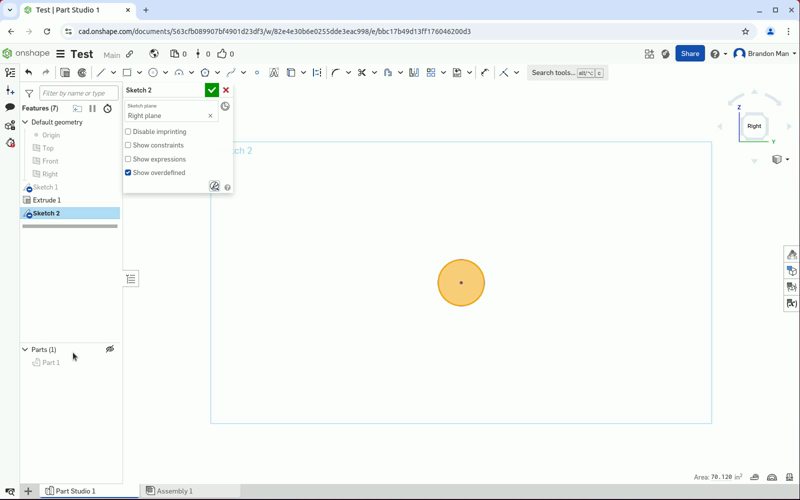
key(shift+e)
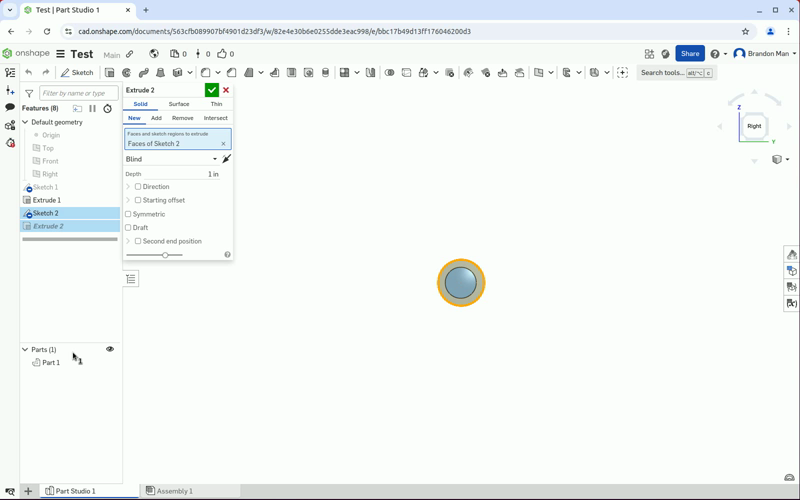
mouse_move(143, 106)
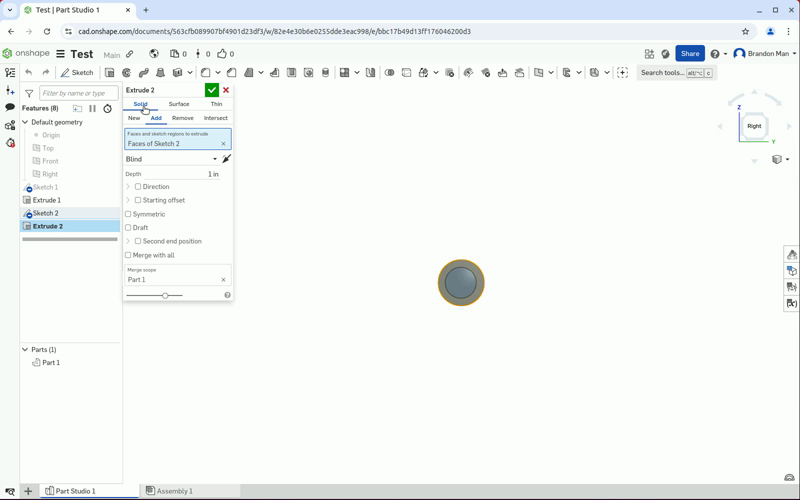
click(143, 106)
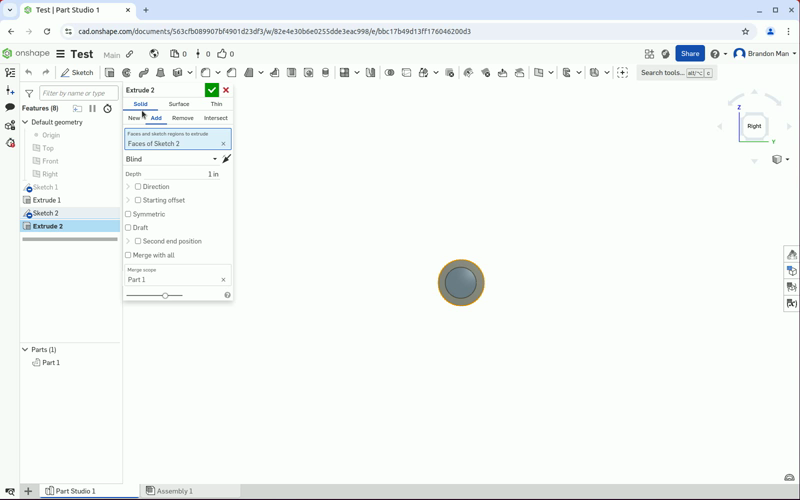
mouse_move(137, 120)
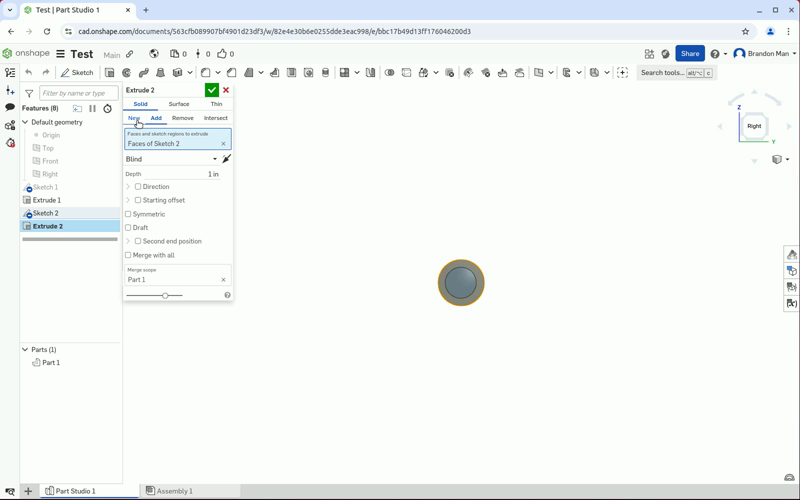
click(137, 120)
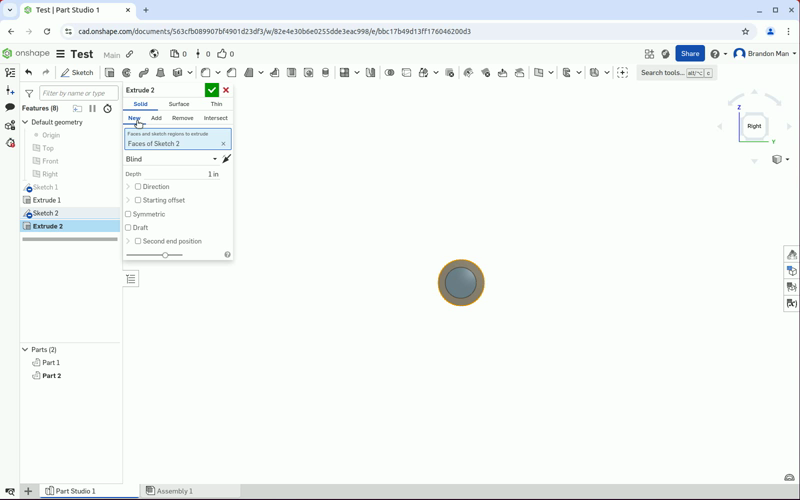
key(tab, 4)
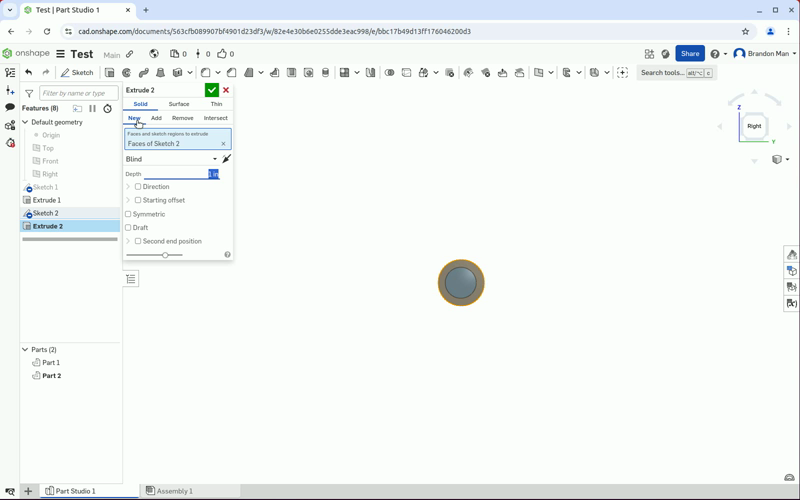
text(15.405)
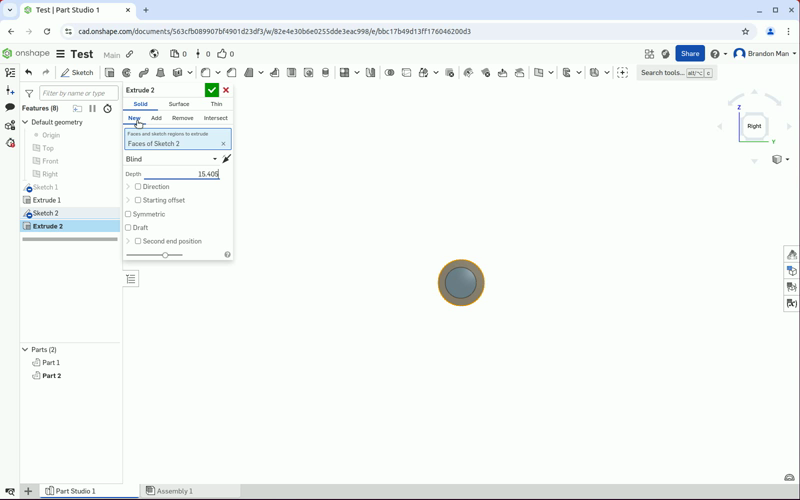
key(enter)
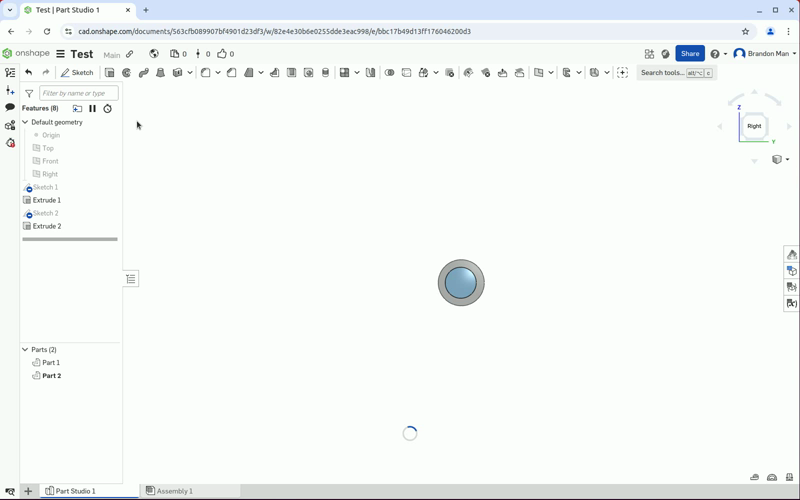
key(shift+h)
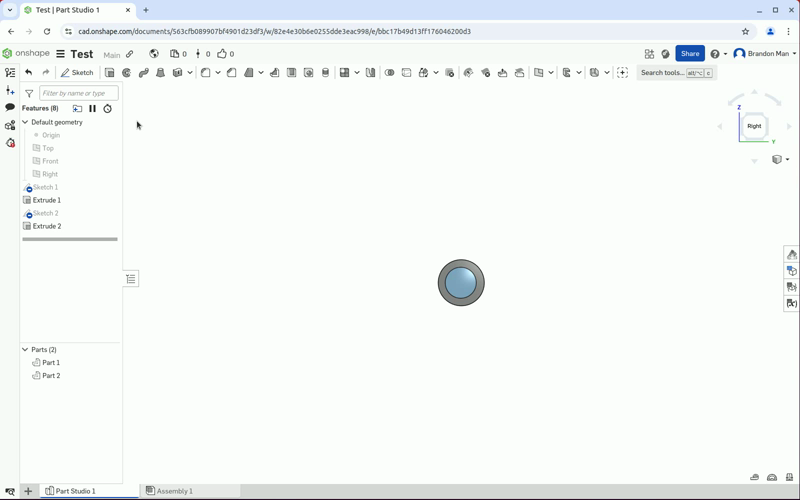
key(shift+h)
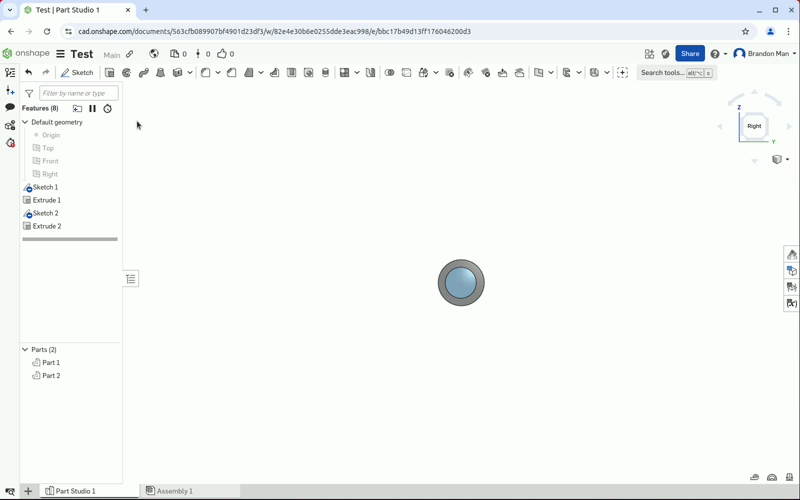
key(shift+7)
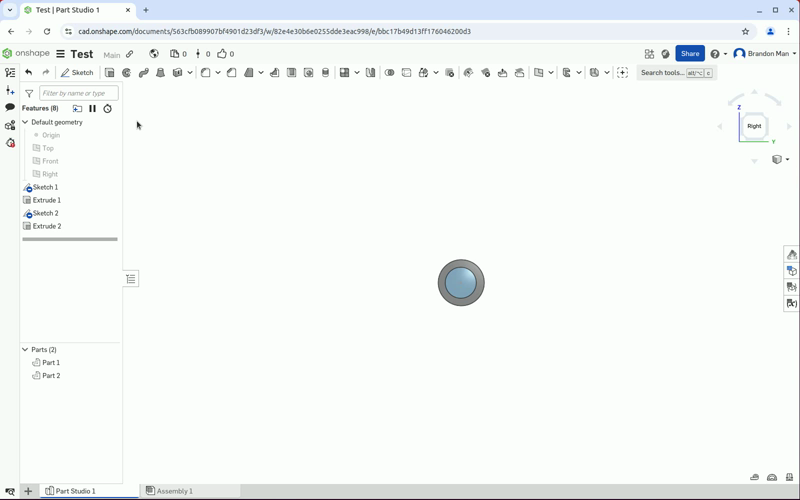
key(right, 2)
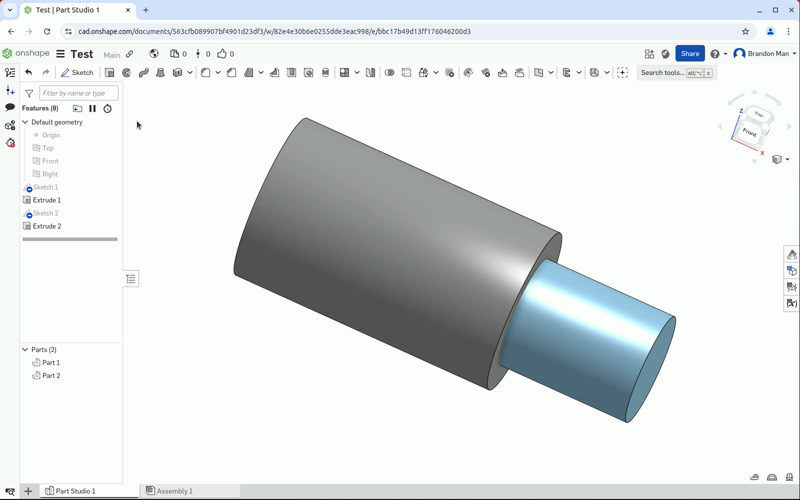
key(down, 2)
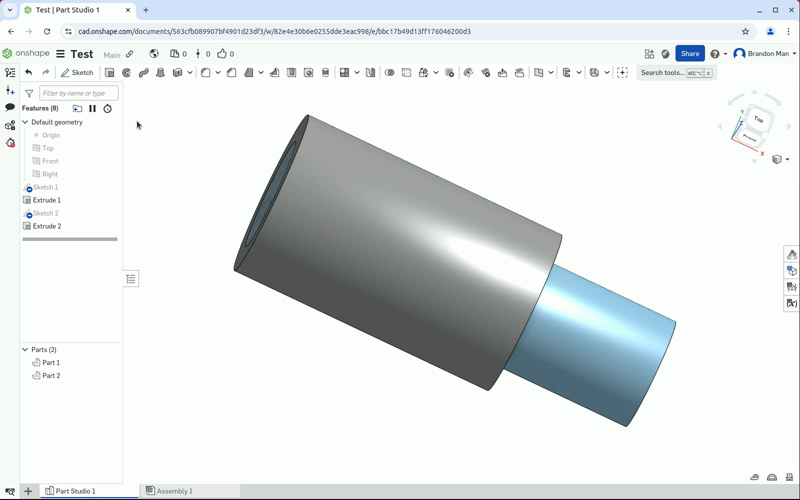
key(up, 2)
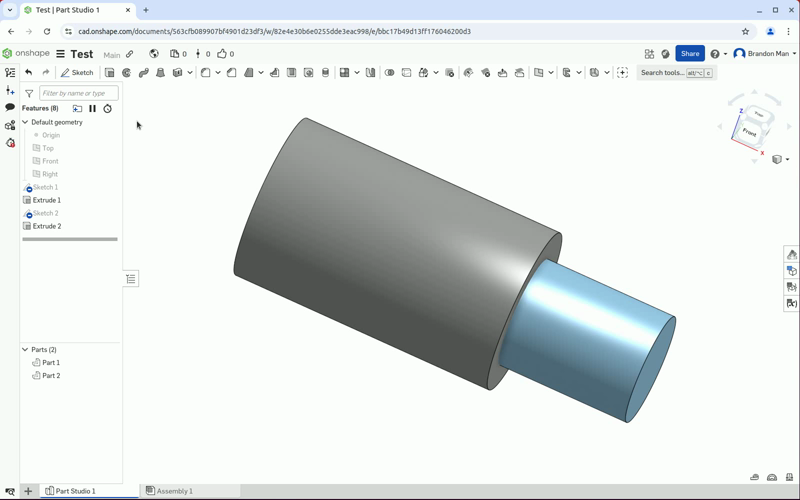
key(left, 2)
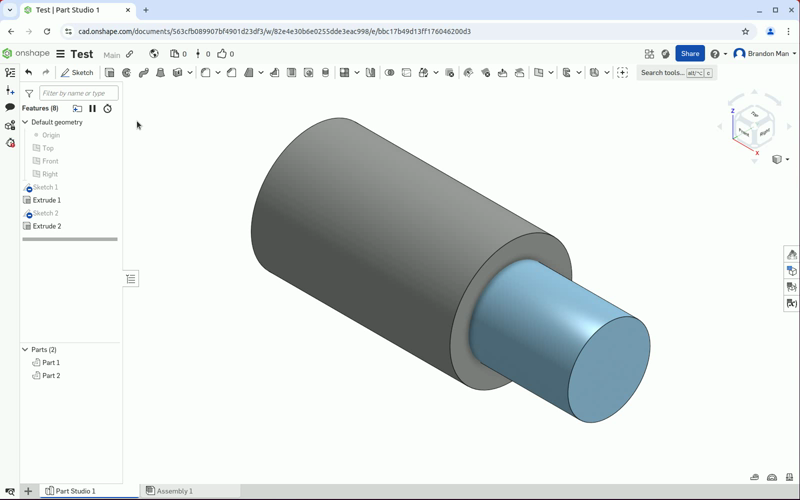
mouse_move(73, 189)
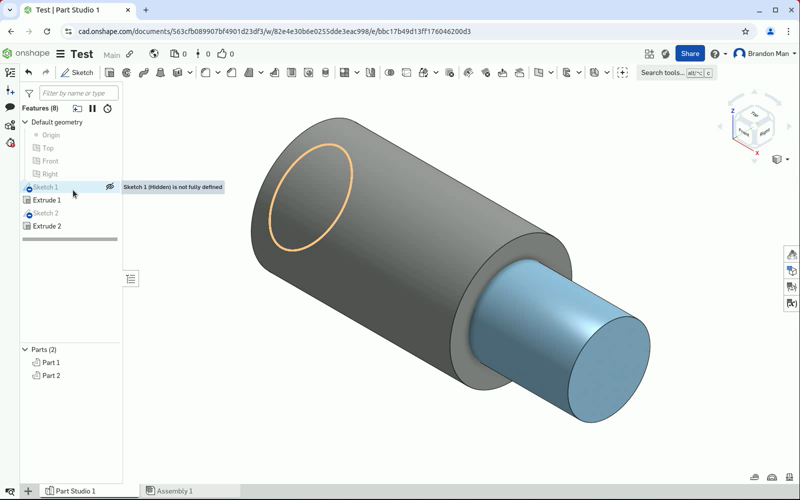
click(73, 189)